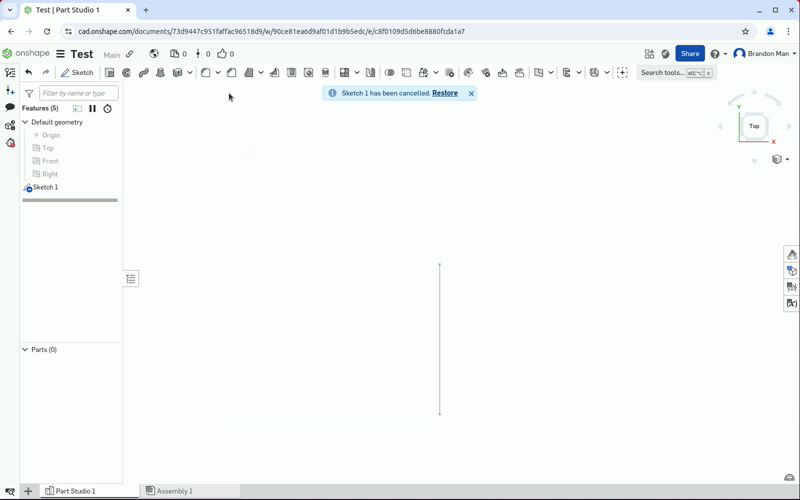
key(shift+h)
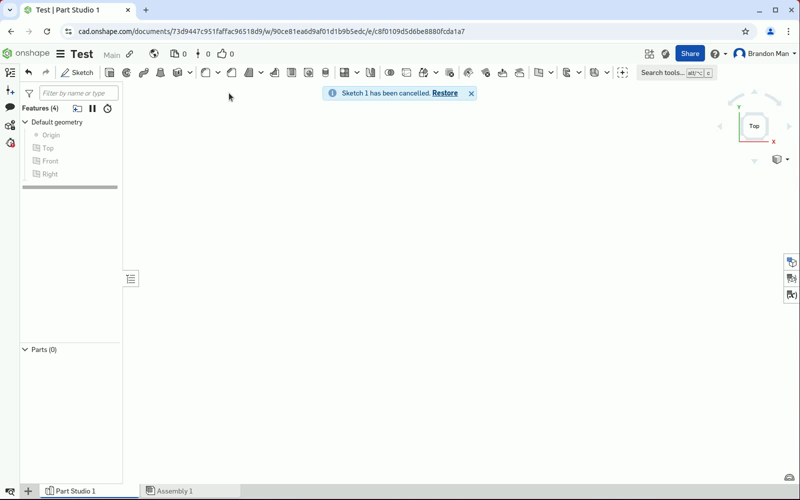
mouse_move(73, 352)
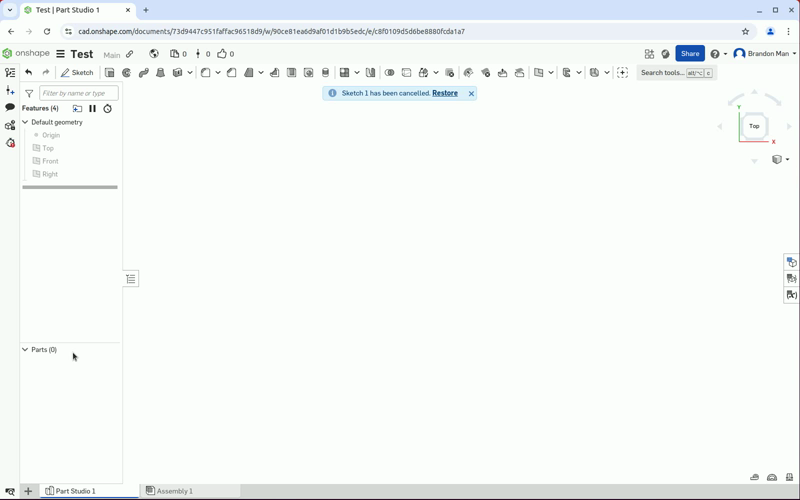
key(y)
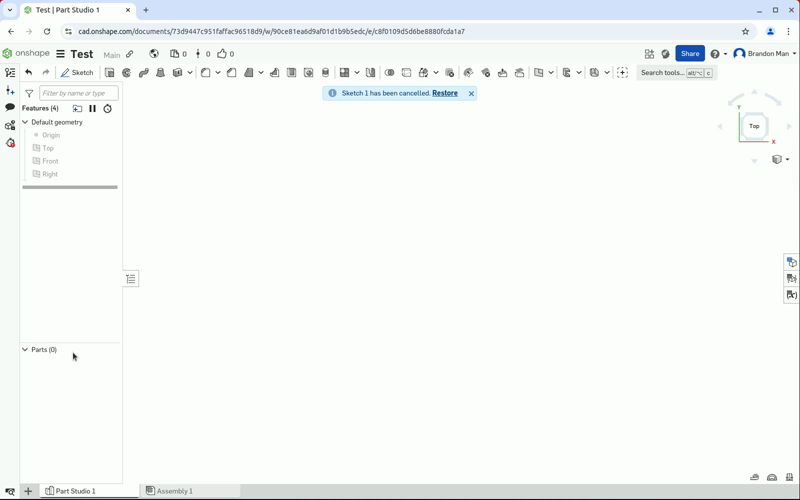
key(shift+p)
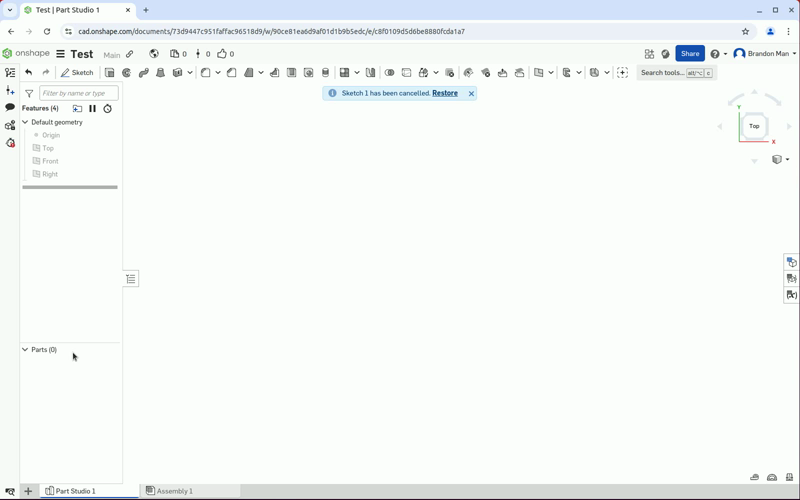
key(space)
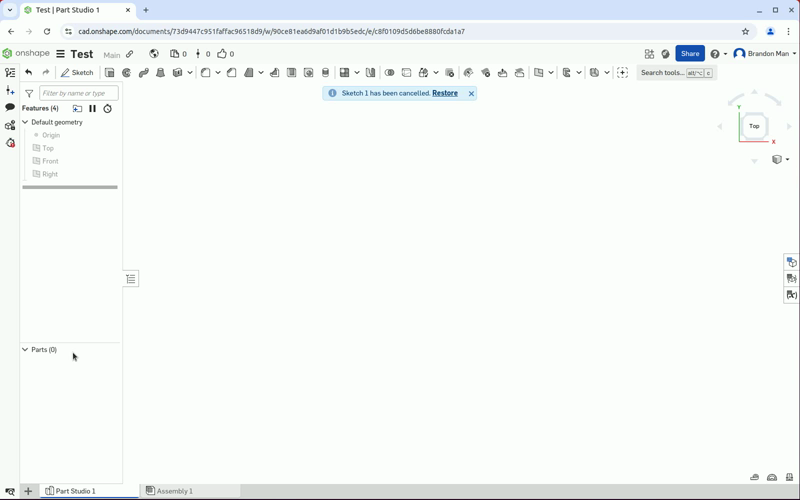
key_down(shift)
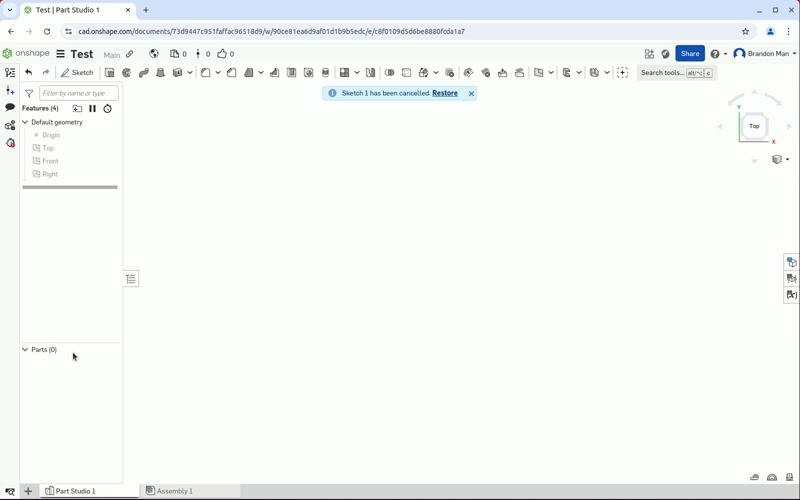
key(up)
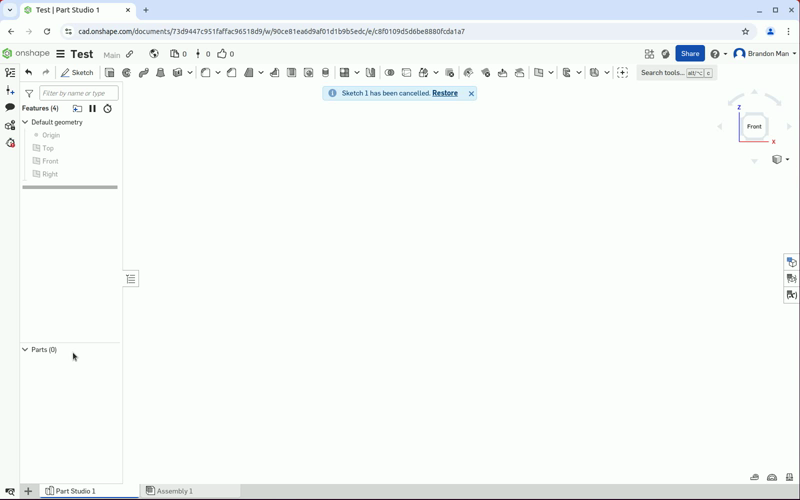
key_up(shift)
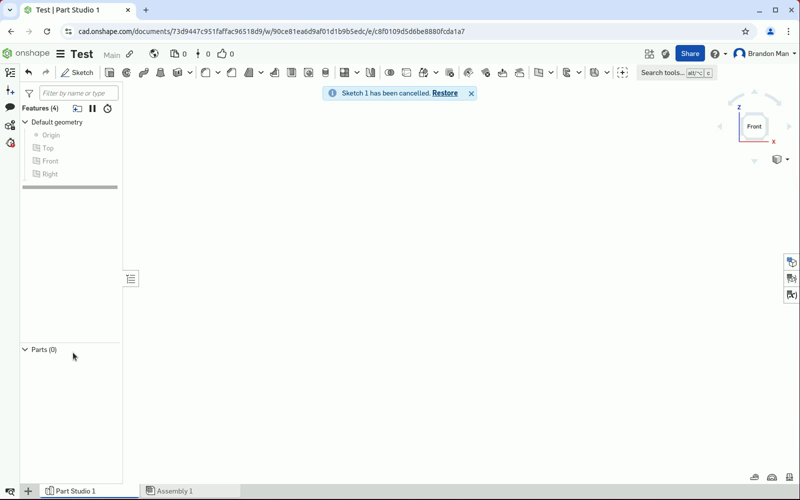
mouse_move(73, 352)
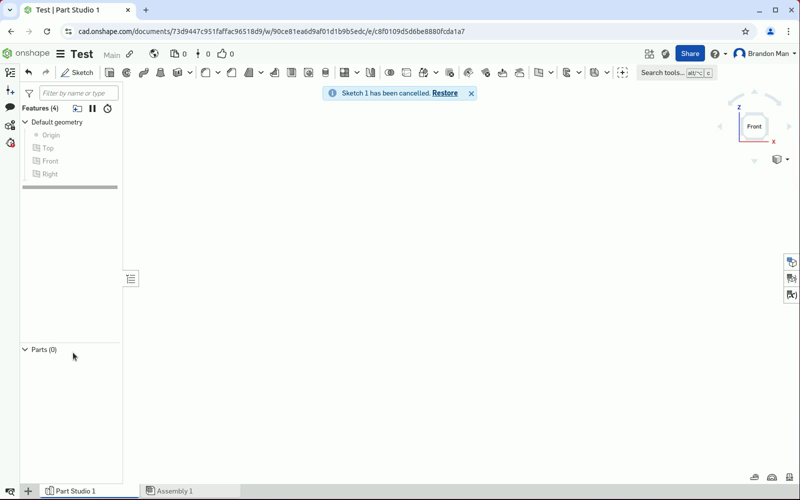
key(shift+y)
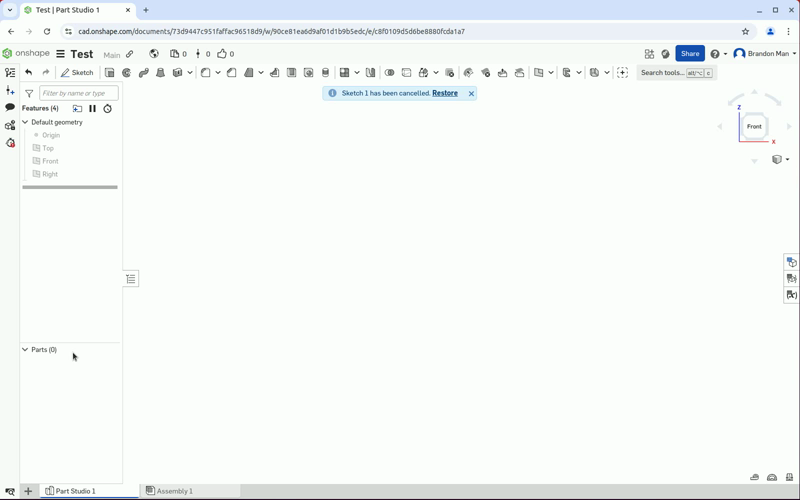
key(shift+s)
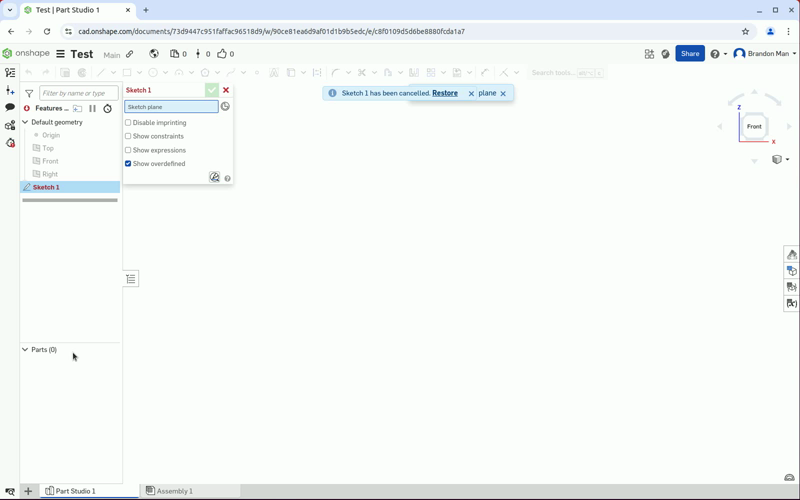
mouse_move(73, 163)
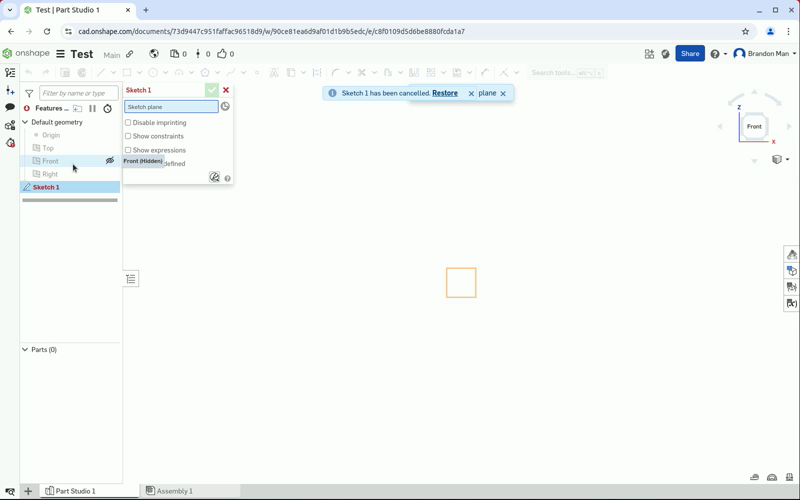
click(73, 163)
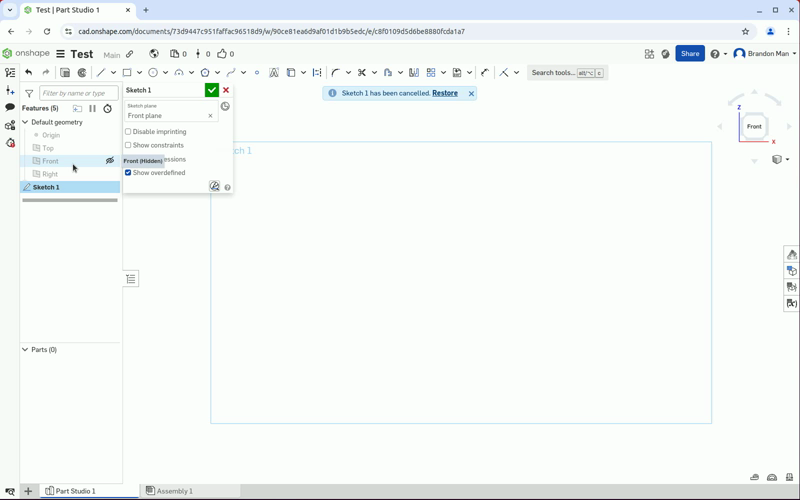
mouse_move(73, 352)
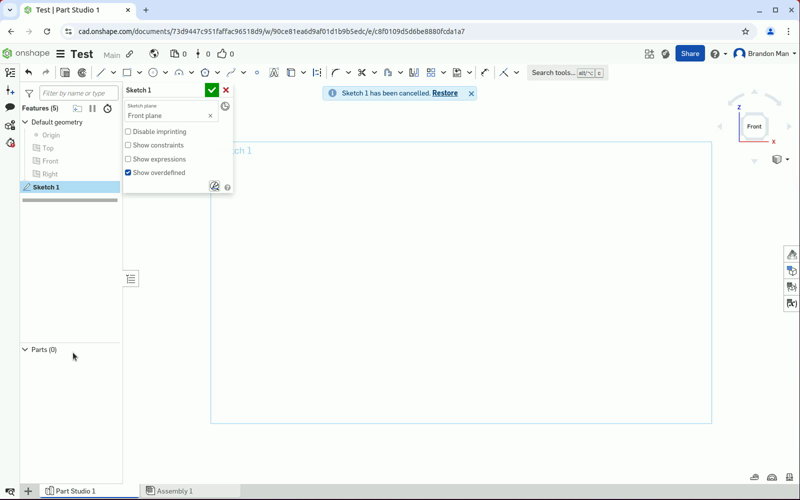
key(y)
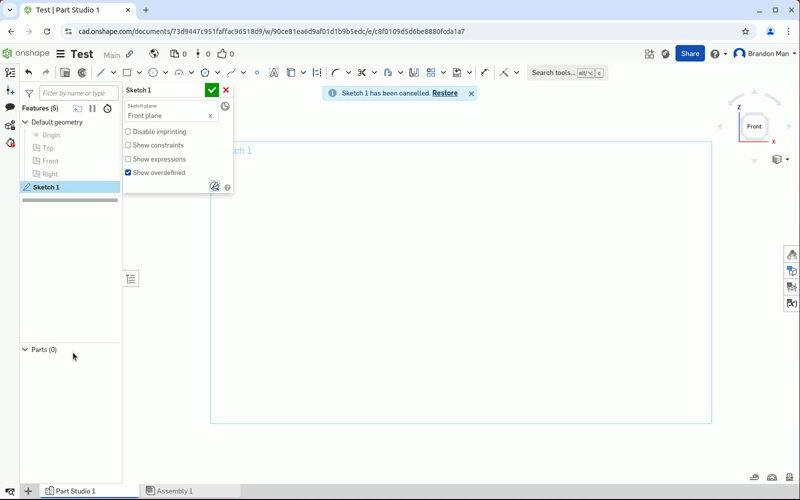
key(l)
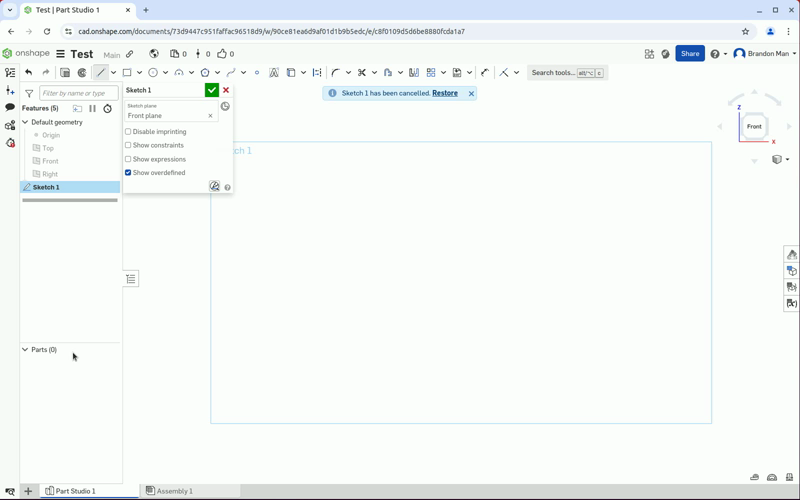
key_down(shift)
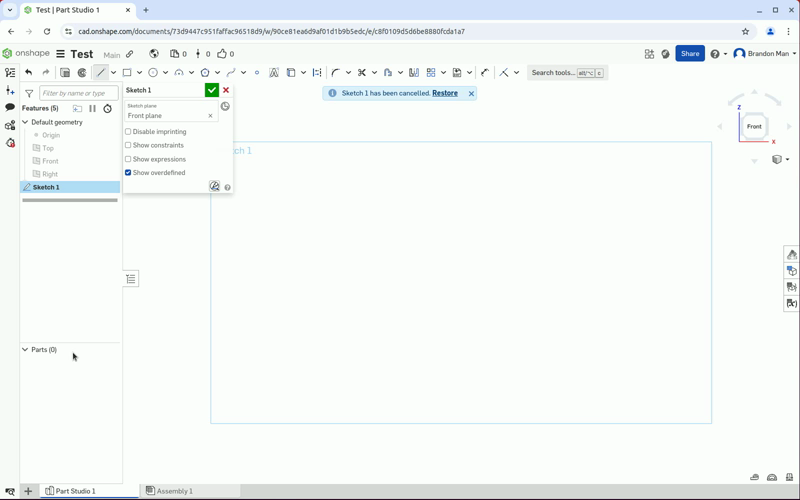
mouse_move(350, 258)
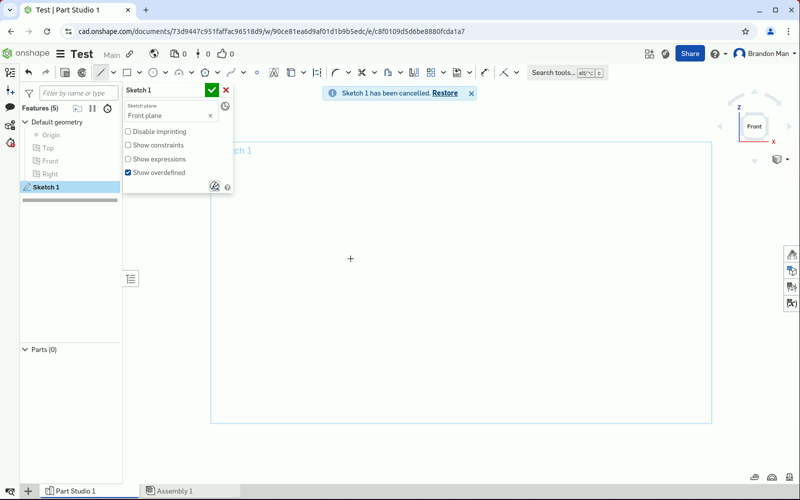
click(350, 258)
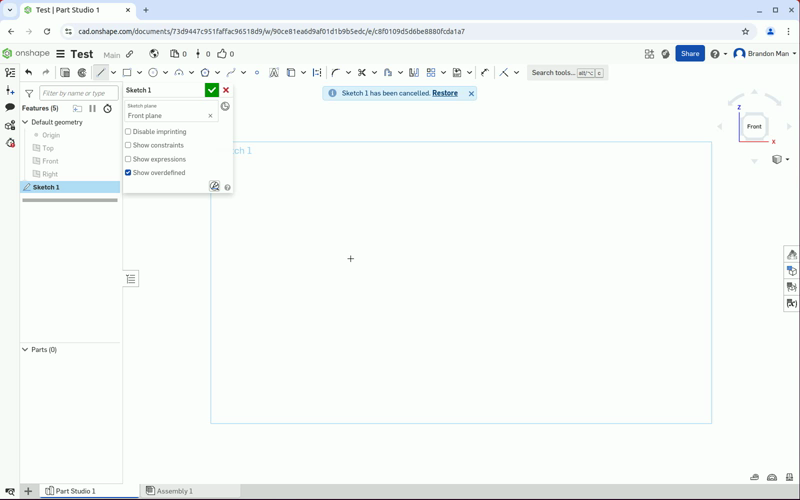
key_up(shift)
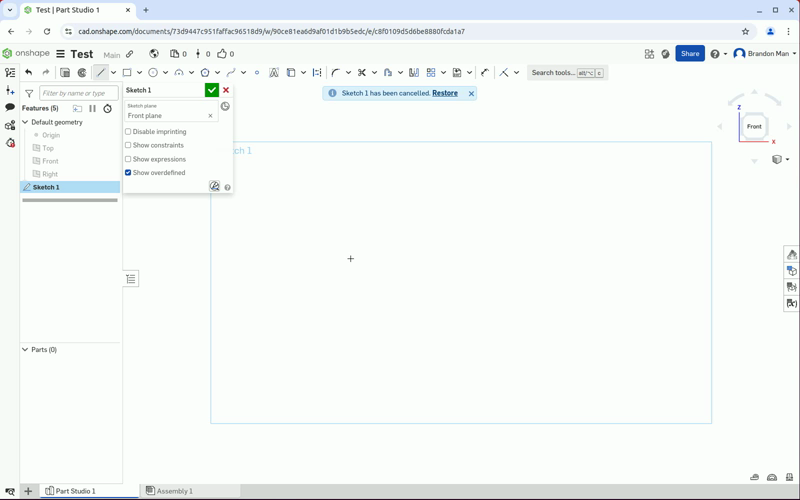
key_down(shift)
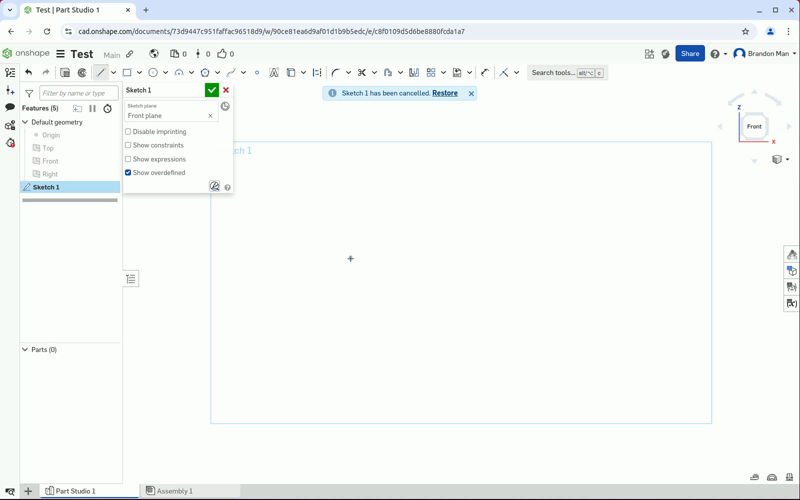
mouse_move(442, 258)
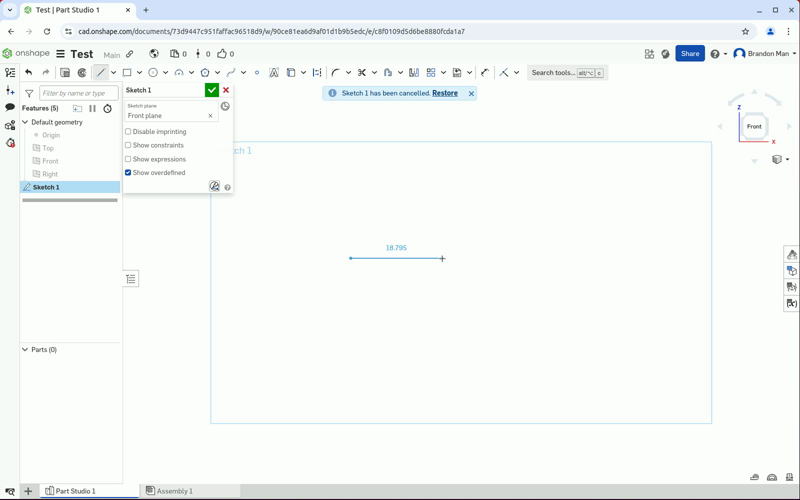
click(442, 258)
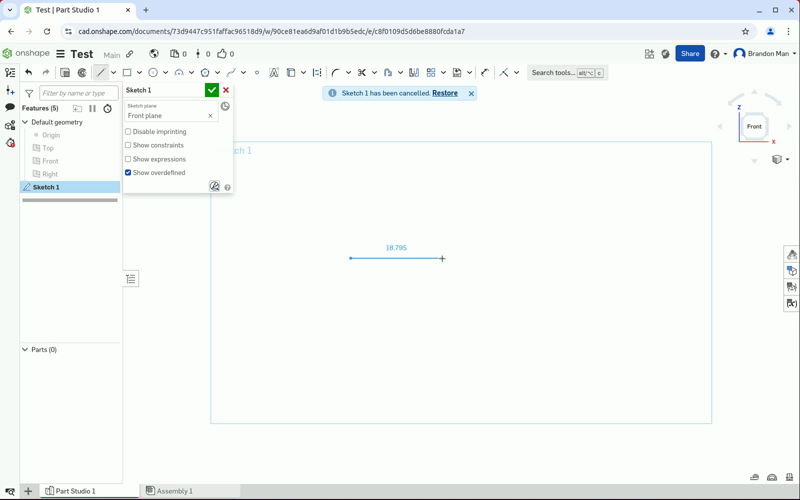
key_up(shift)
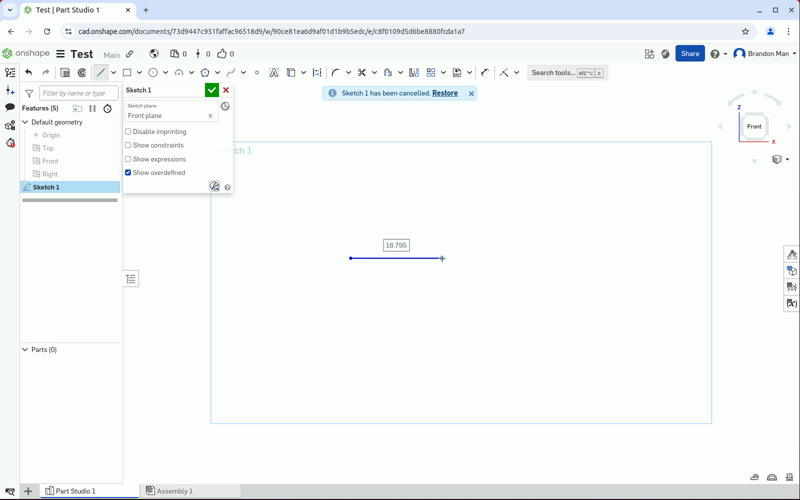
key_down(shift)
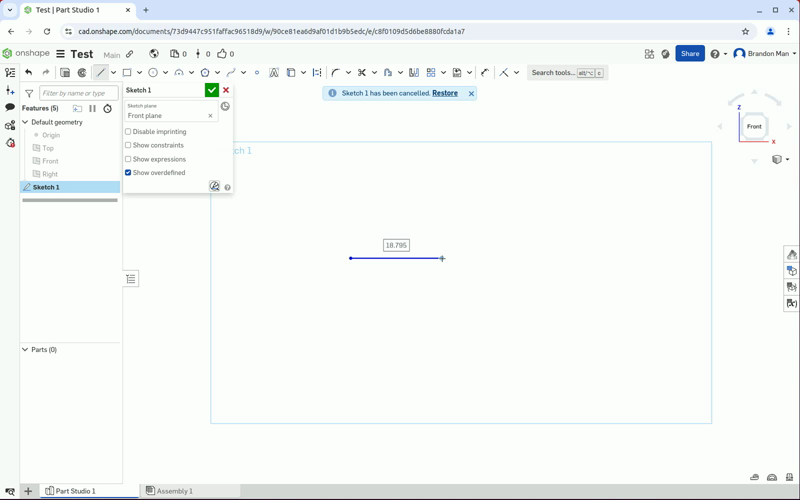
mouse_move(442, 169)
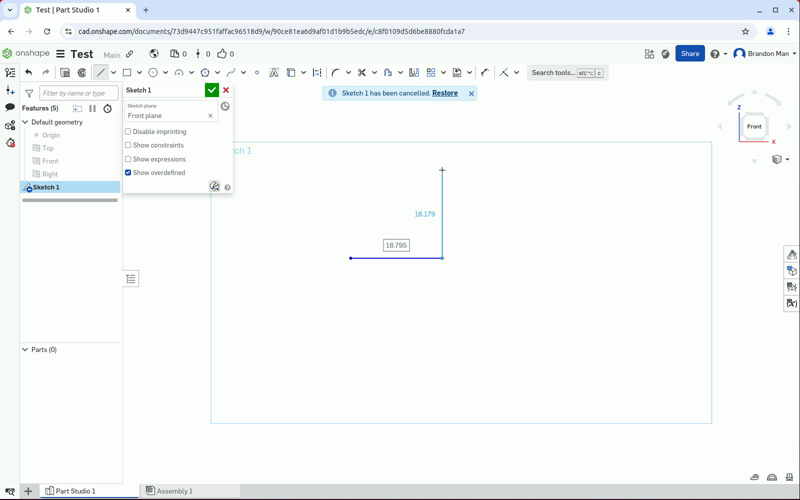
click(442, 169)
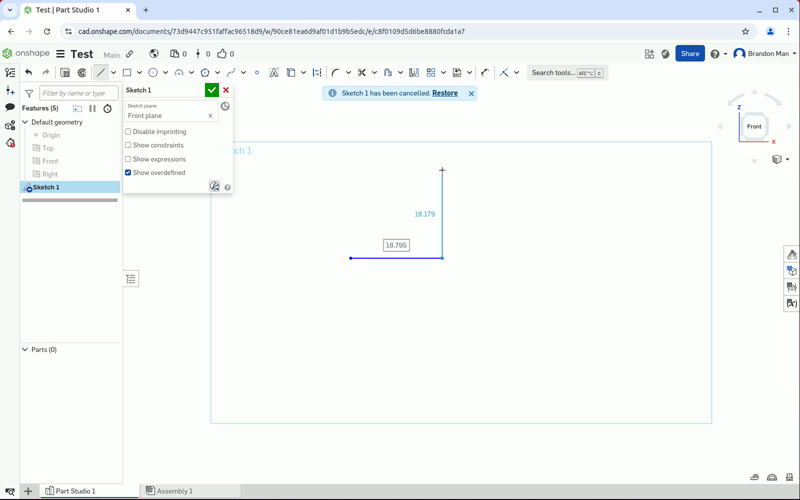
key_up(shift)
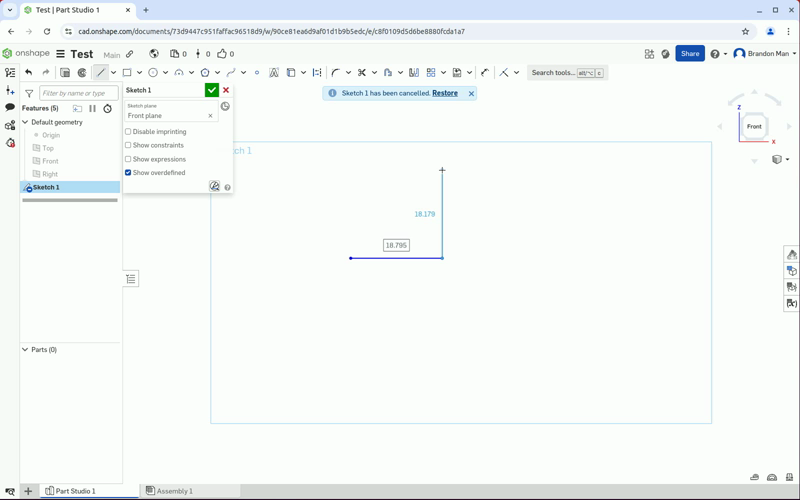
key_down(shift)
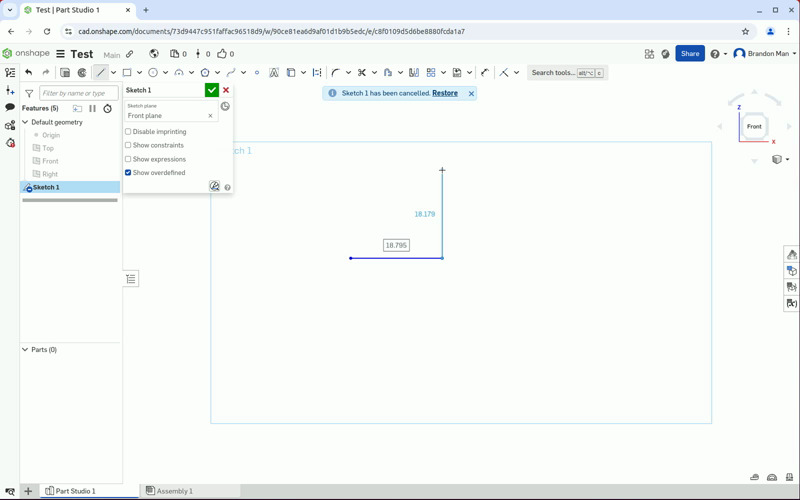
mouse_move(350, 169)
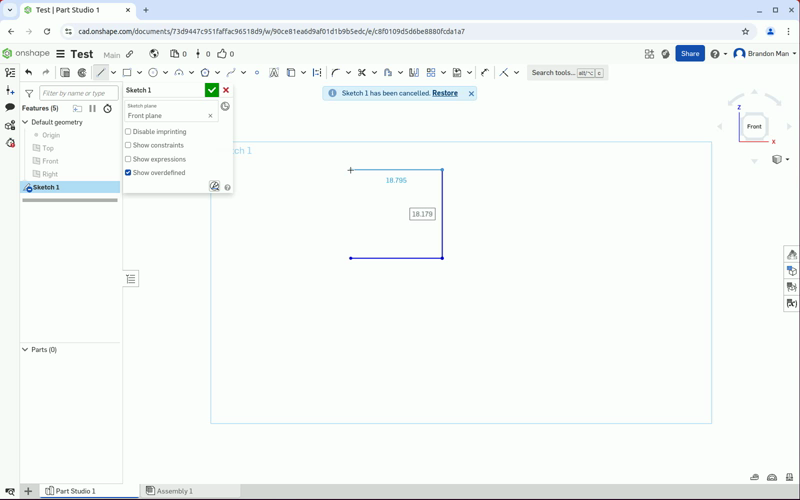
click(350, 169)
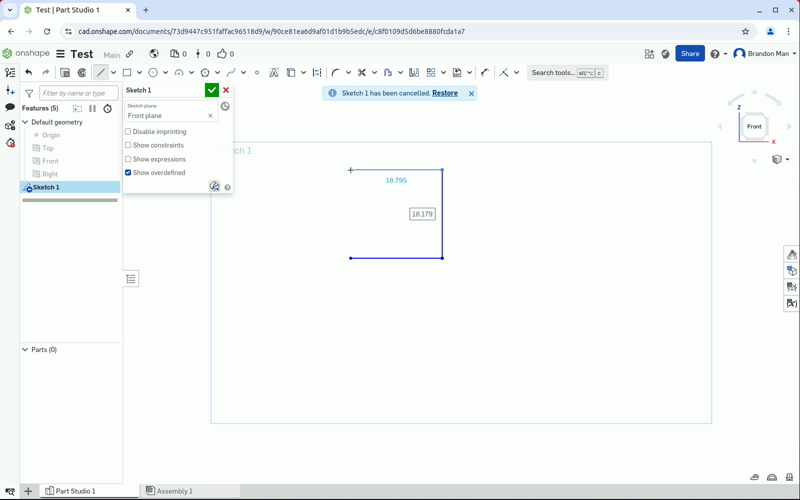
key_up(shift)
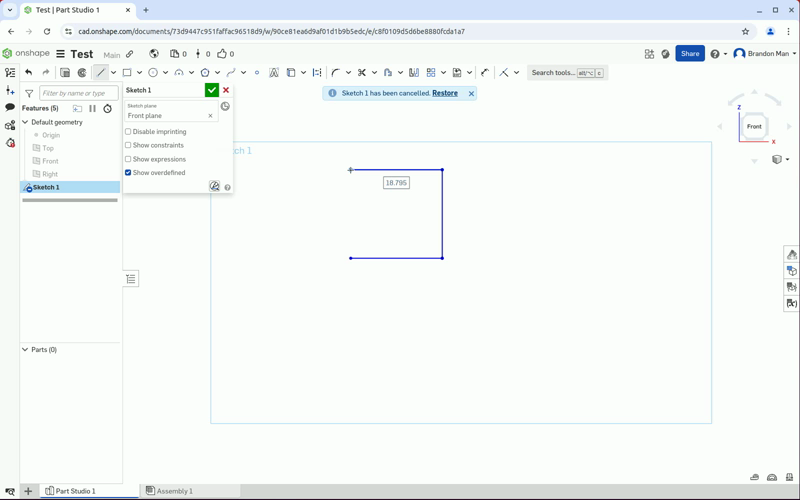
key_down(shift)
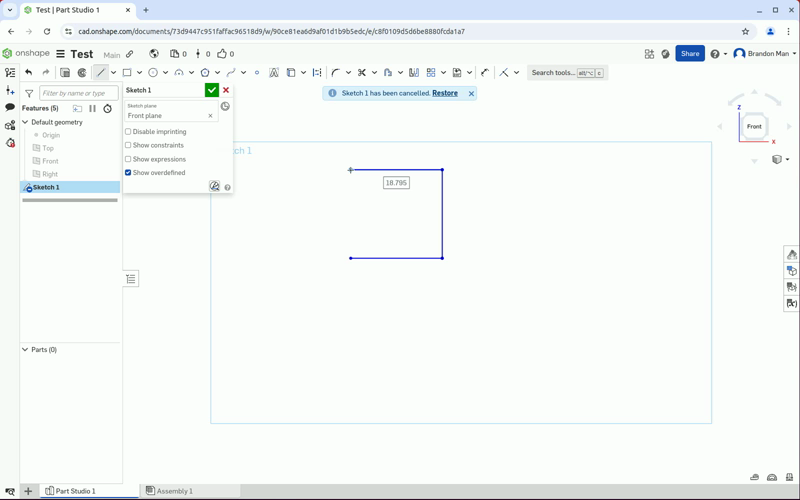
mouse_move(350, 258)
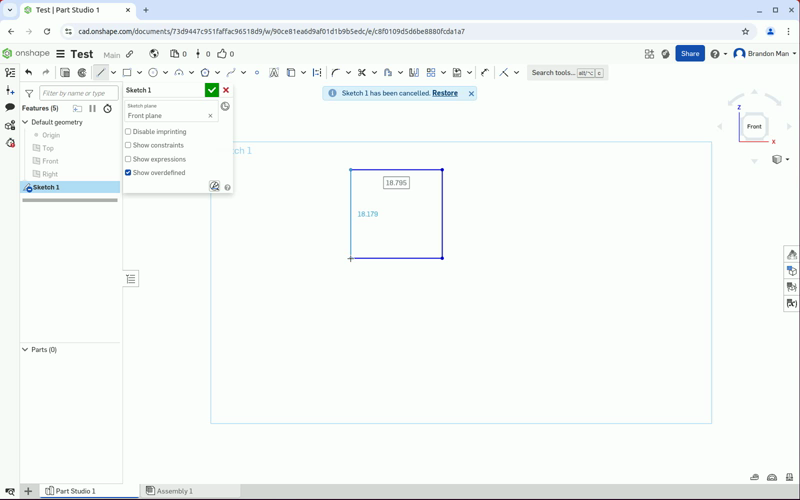
key_up(shift)
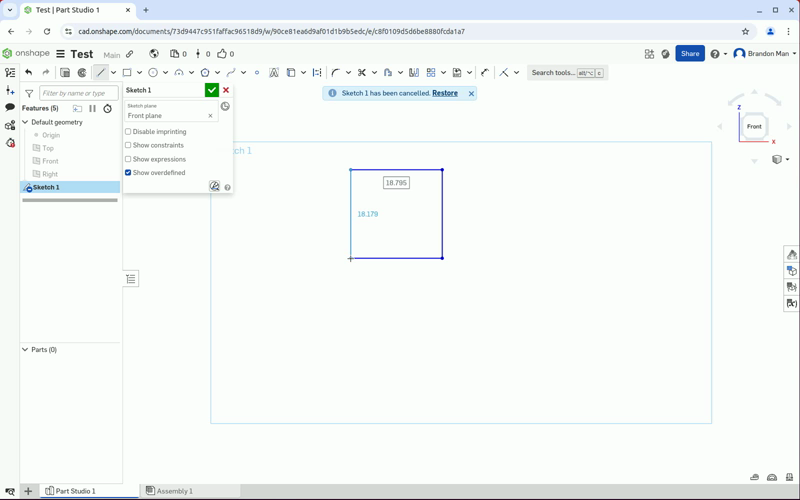
click(350, 258)
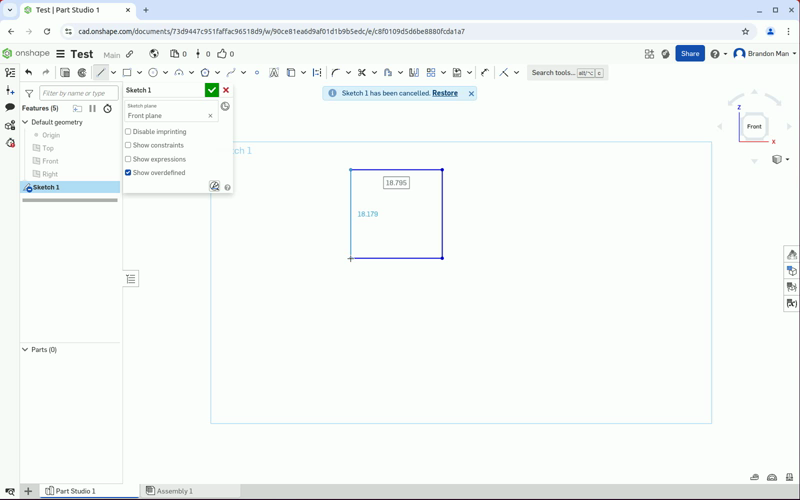
key(esc)
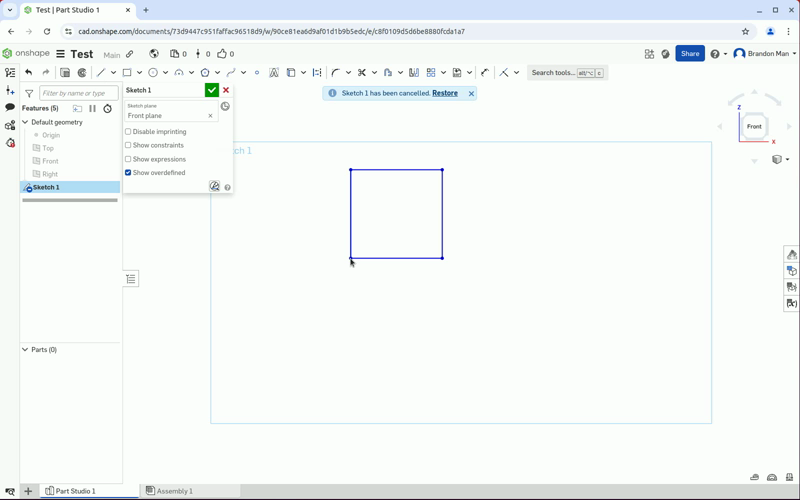
mouse_move(369, 204)
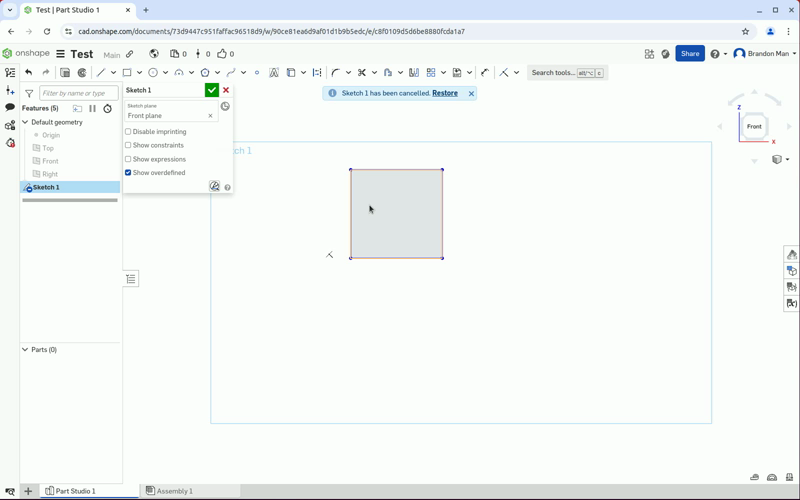
click(369, 204)
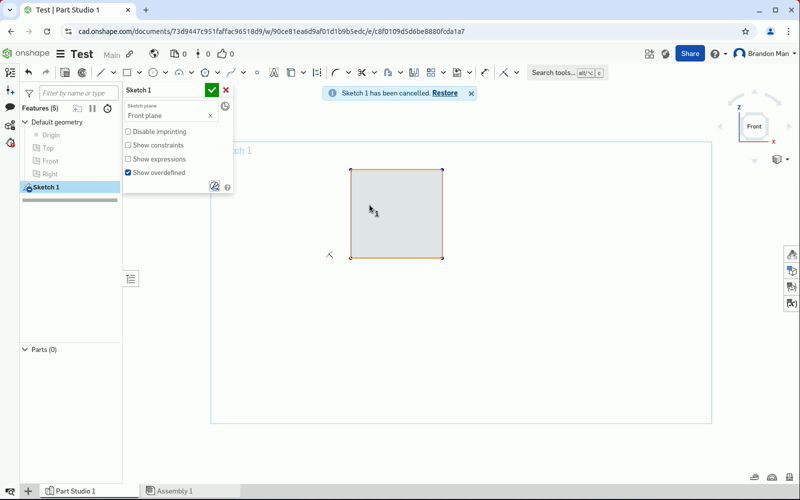
mouse_move(73, 352)
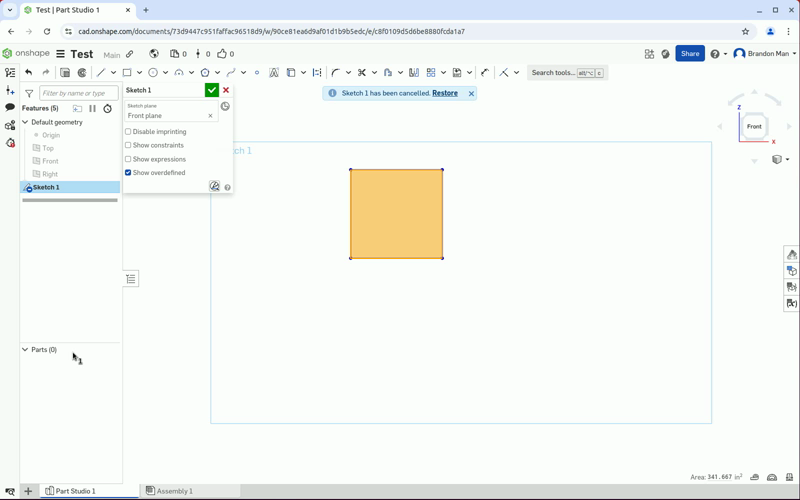
key(shift+y)
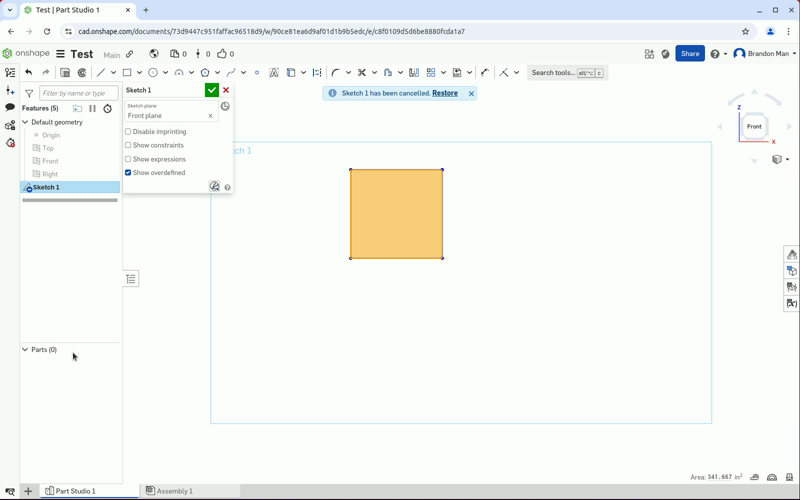
key(shift+e)
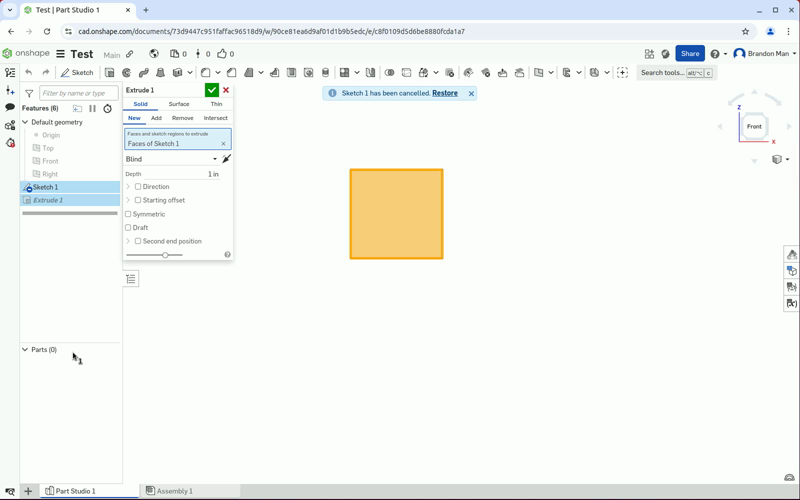
mouse_move(143, 106)
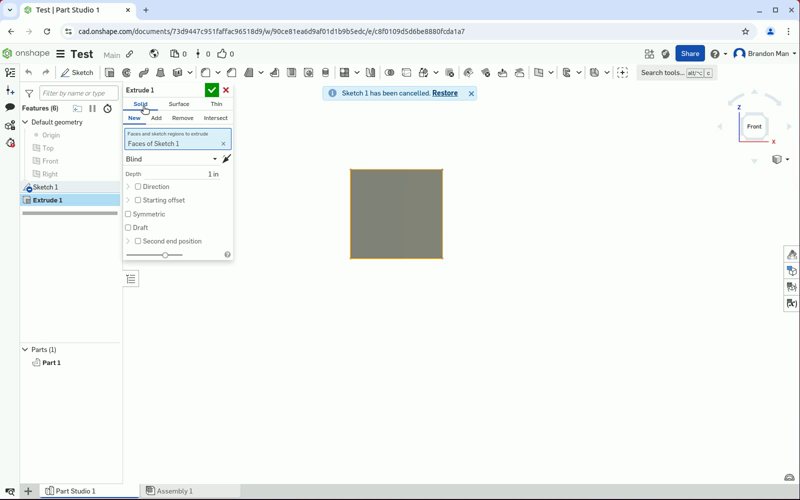
click(143, 106)
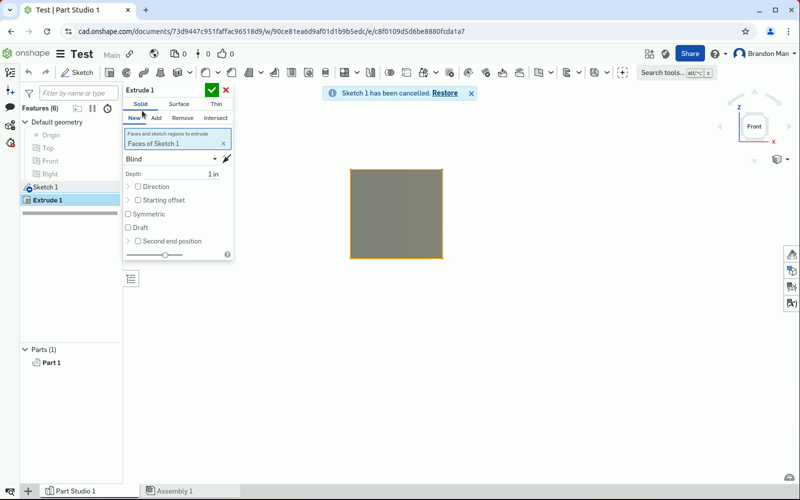
mouse_move(137, 120)
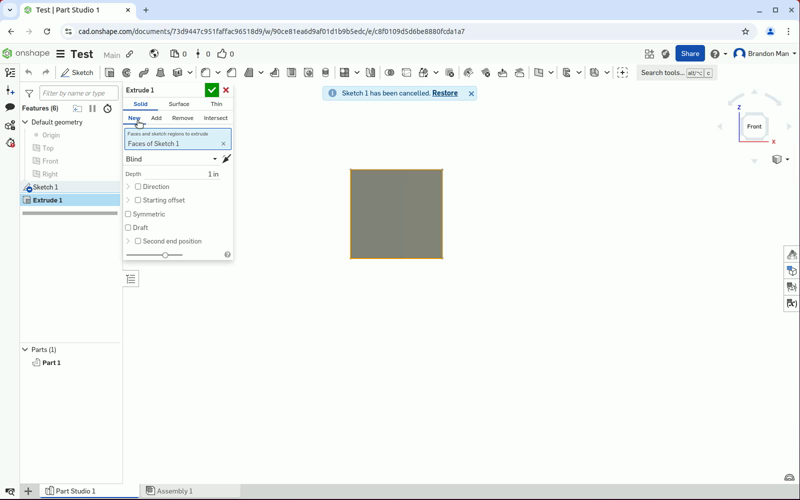
click(137, 120)
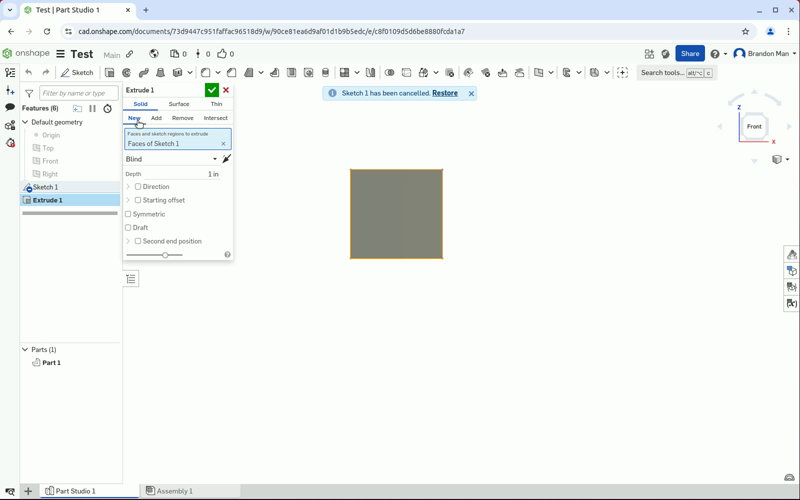
key(tab, 4)
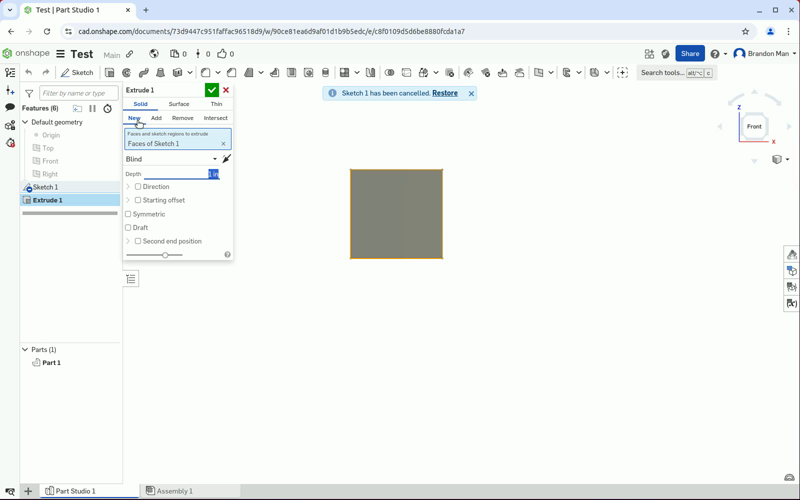
text(9.628)
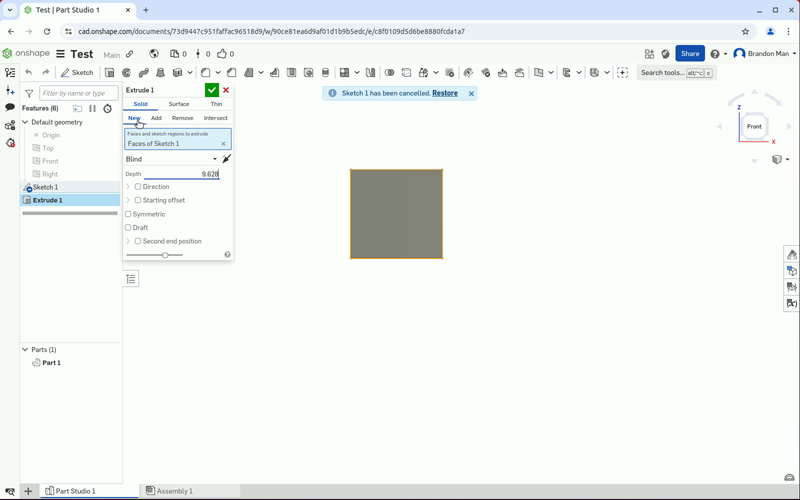
key(enter)
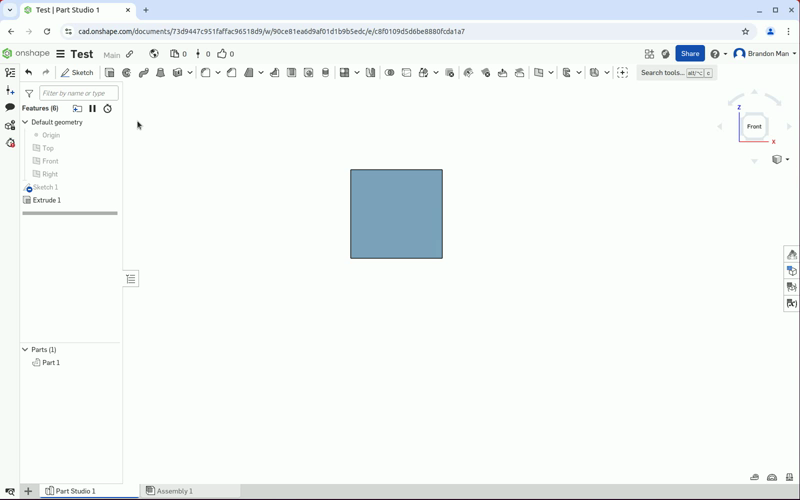
key(shift+h)
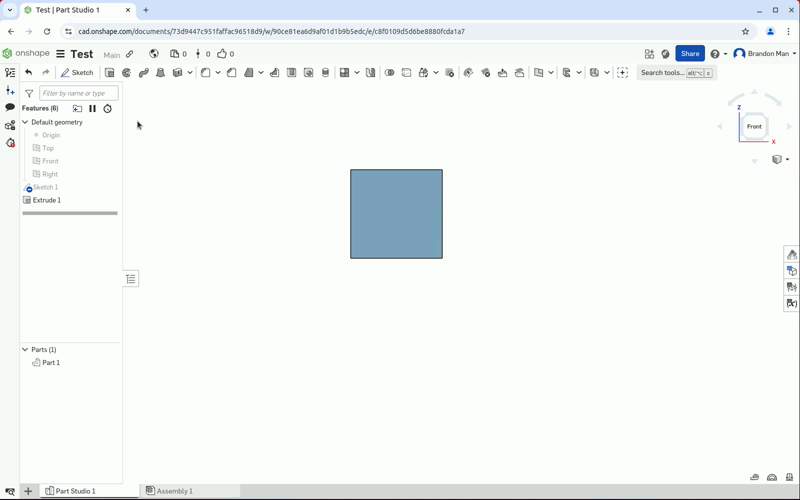
key(shift+h)
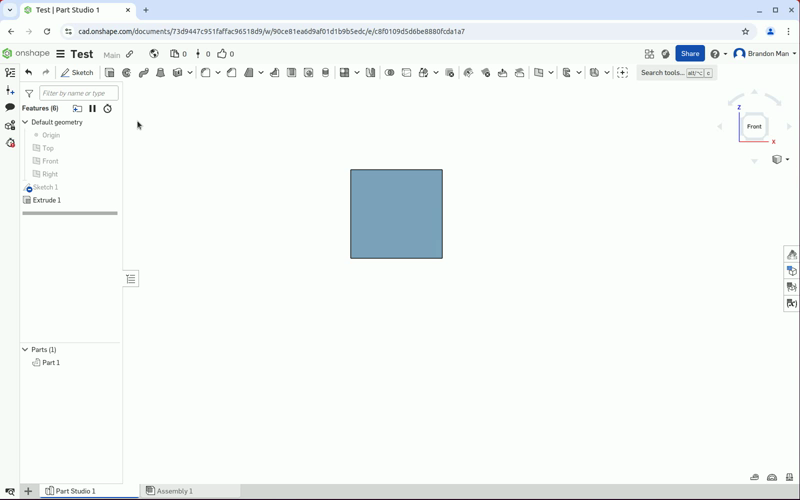
mouse_move(73, 189)
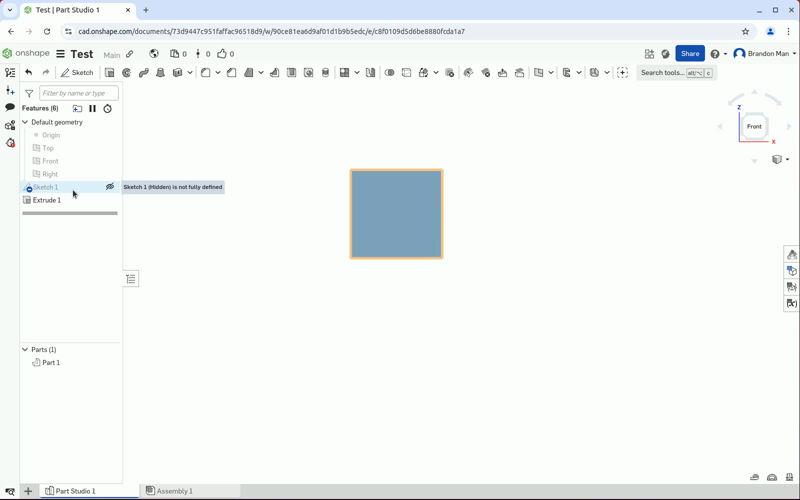
click(73, 189)
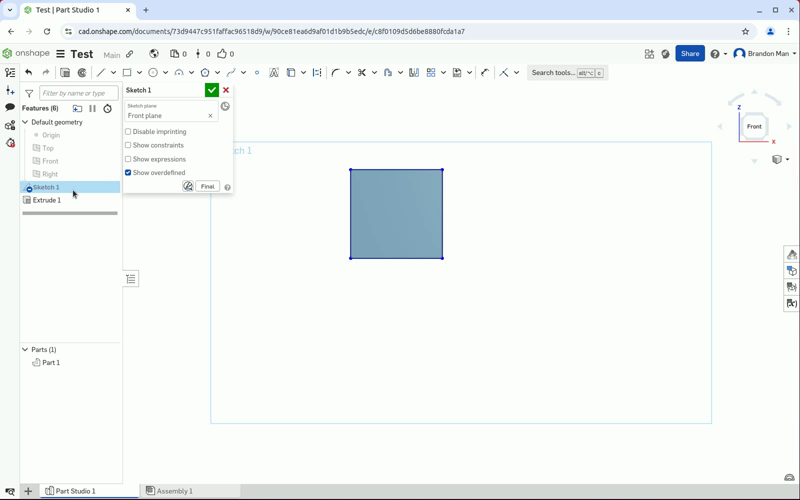
mouse_move(229, 92)
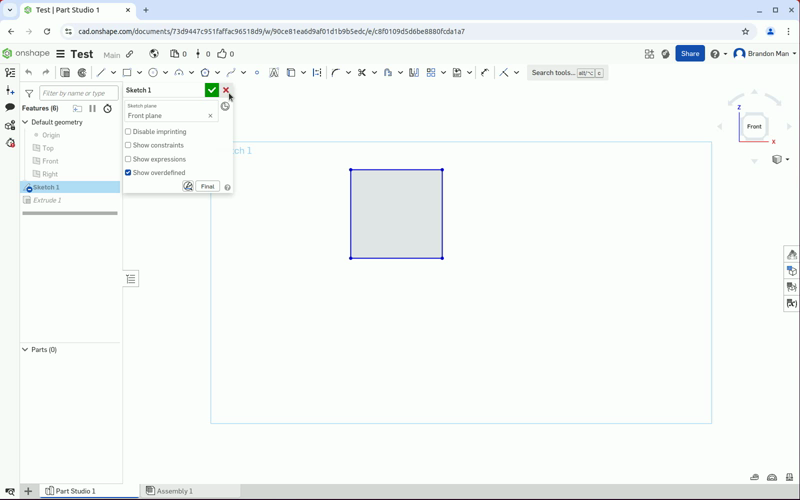
click(229, 92)
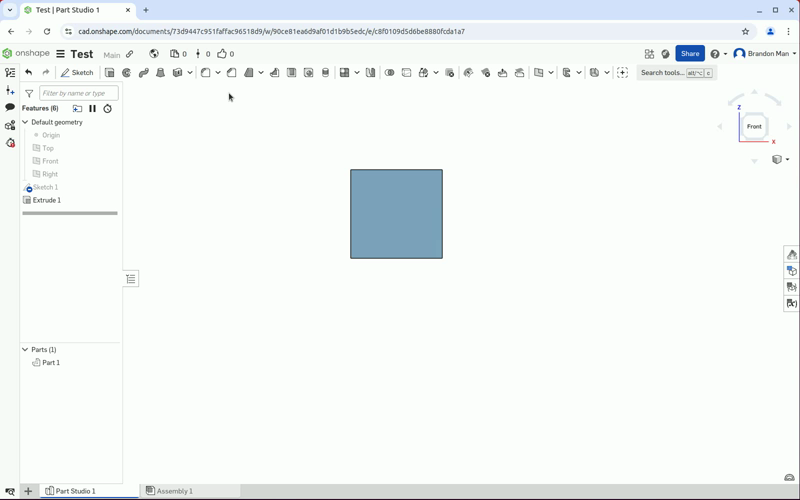
mouse_move(541, 75)
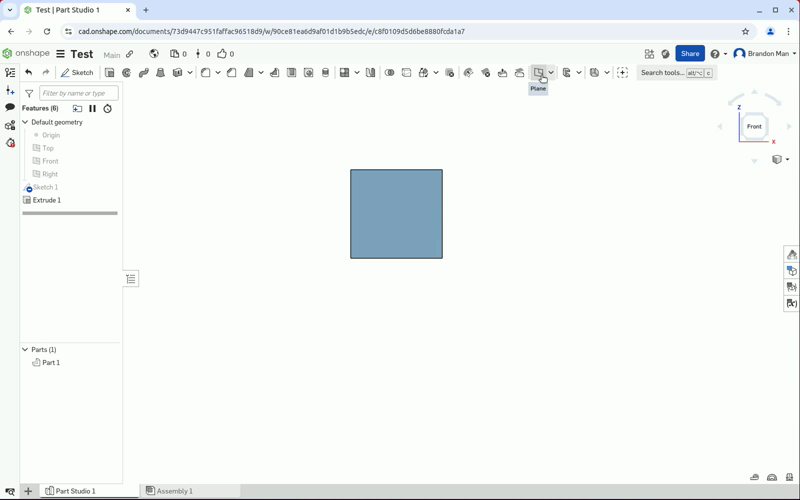
click(541, 75)
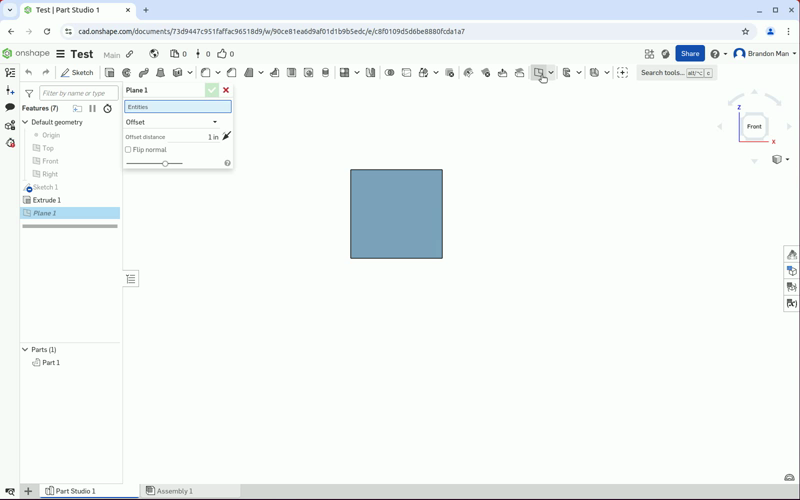
mouse_move(73, 163)
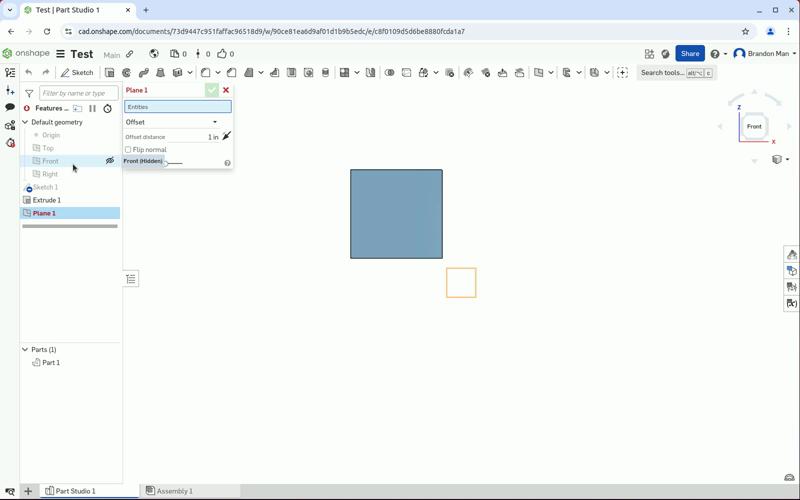
click(73, 163)
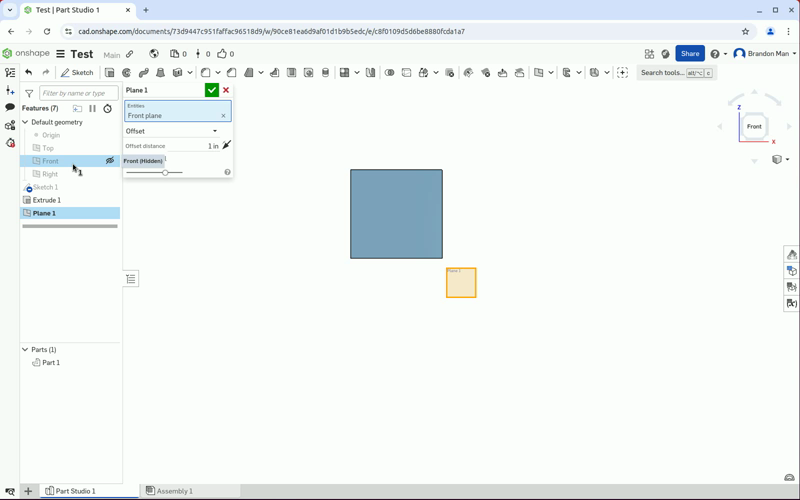
key(tab, 2)
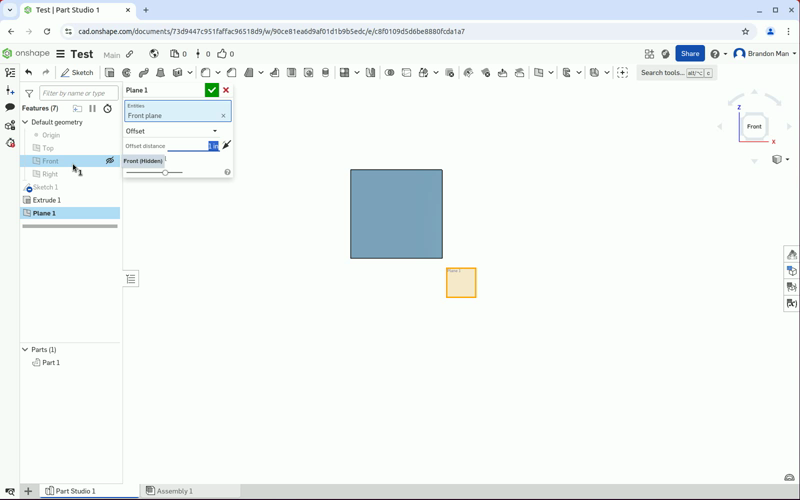
text(9.613)
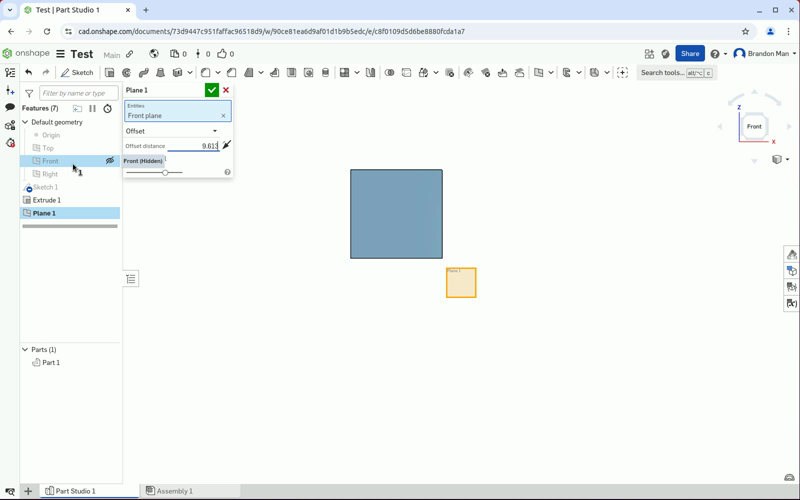
key(enter, 2)
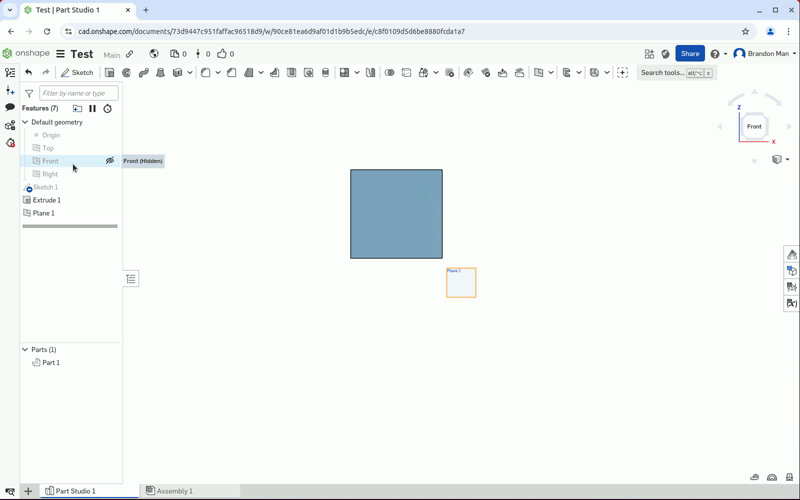
key(shift+s)
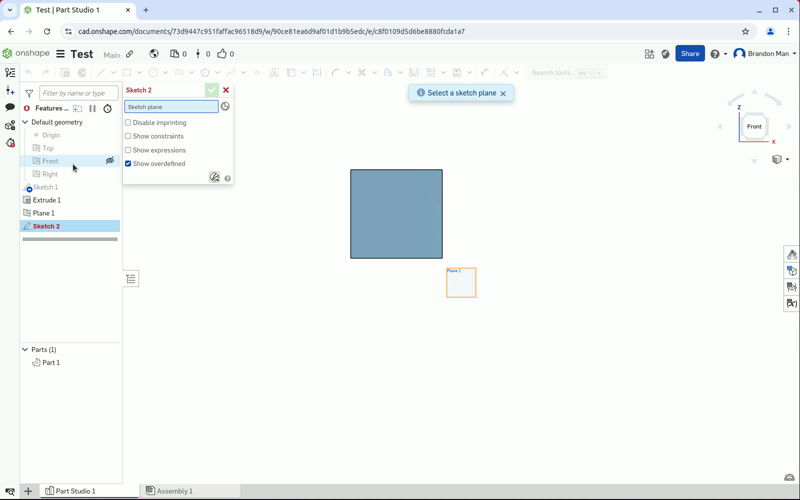
mouse_move(73, 215)
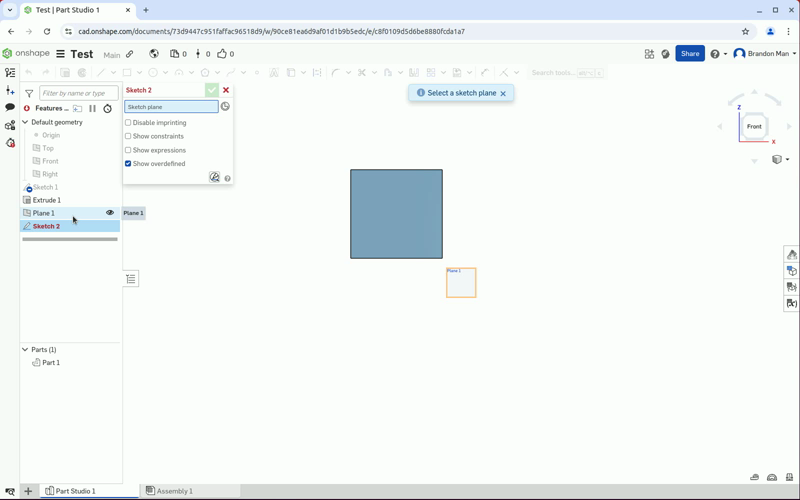
click(73, 215)
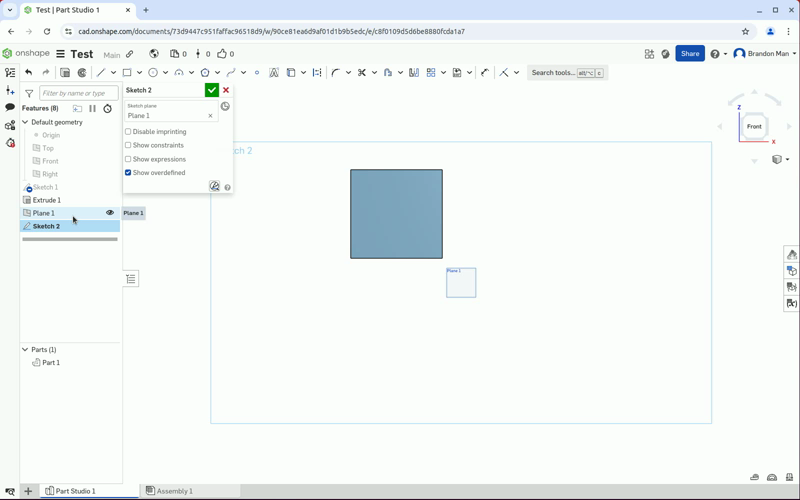
mouse_move(73, 352)
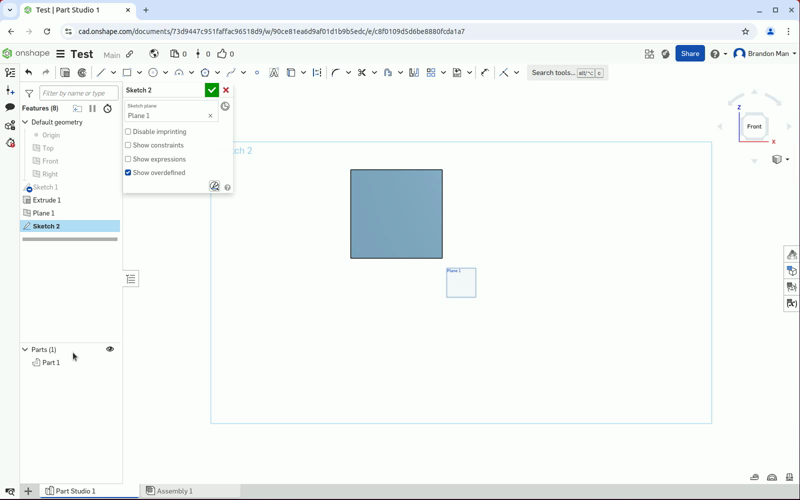
key(y)
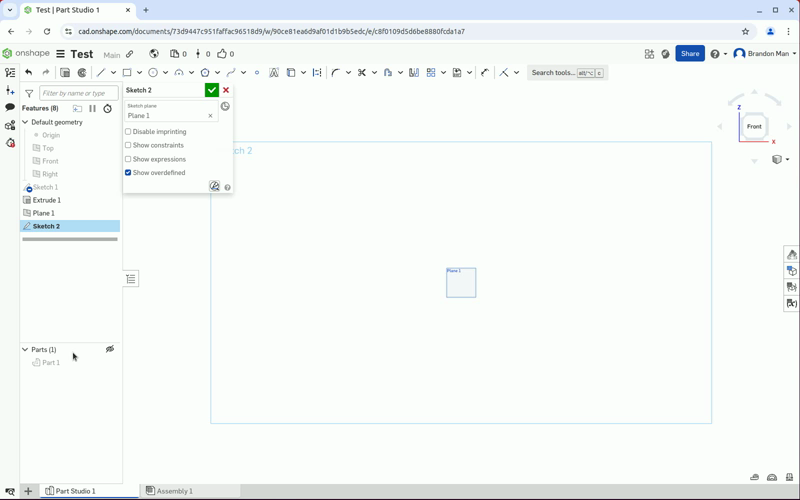
key(l)
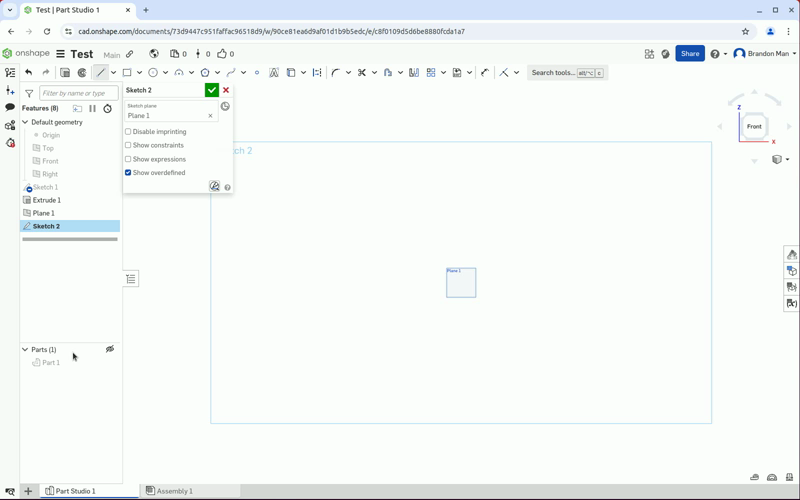
key_down(shift)
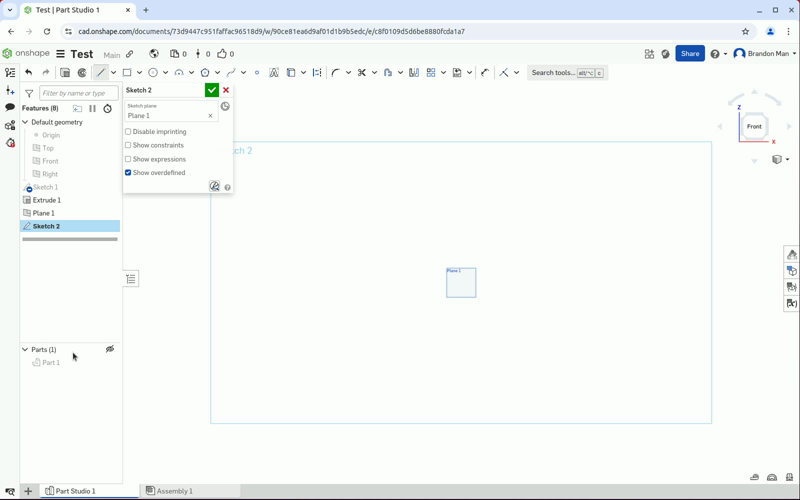
mouse_move(364, 228)
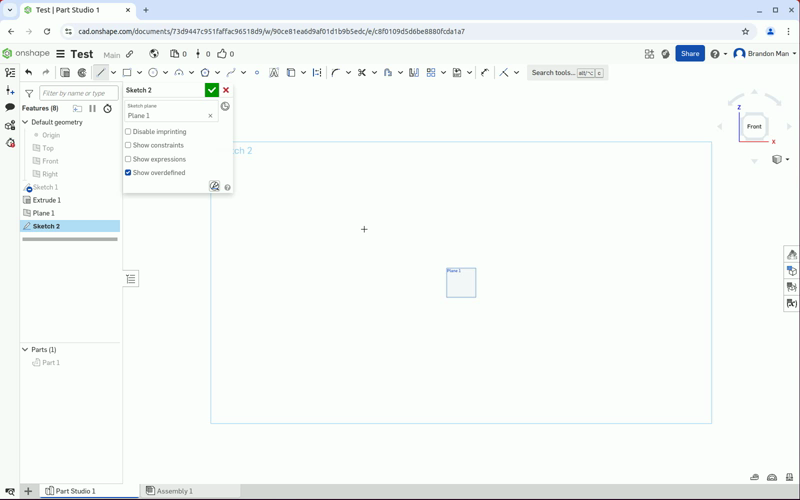
click(364, 228)
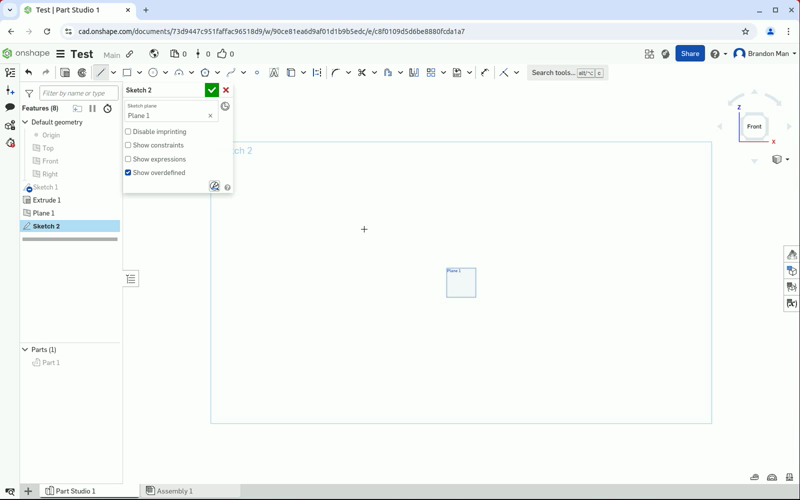
key_up(shift)
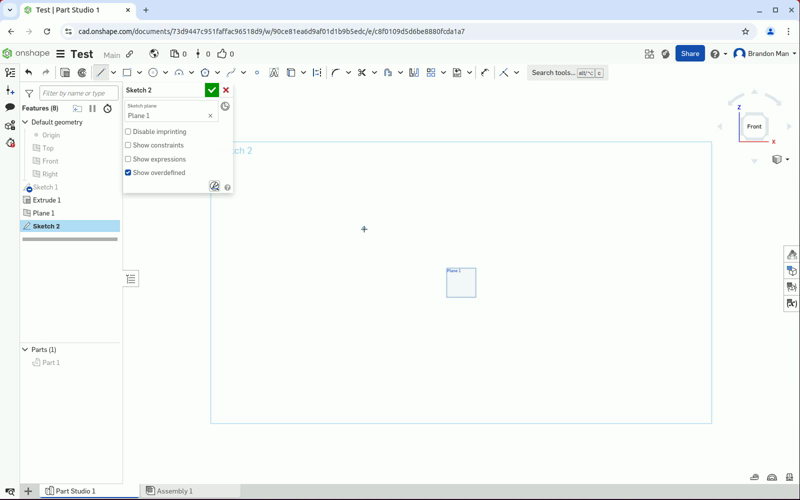
key_down(shift)
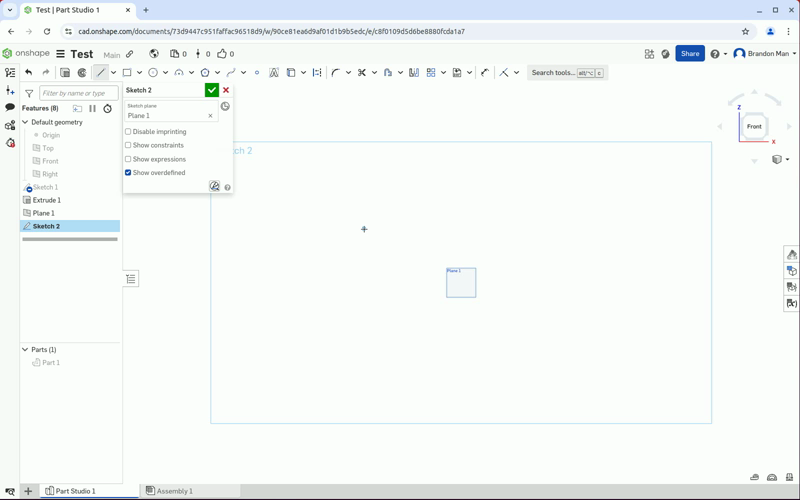
mouse_move(394, 228)
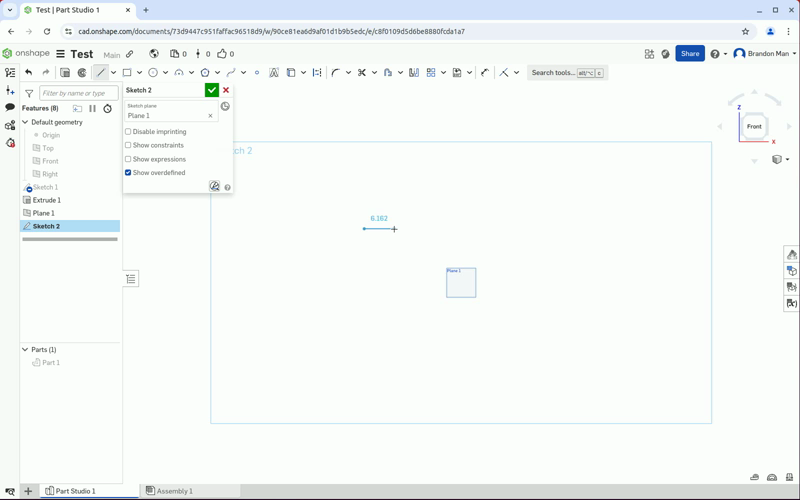
mouse_move(414, 228)
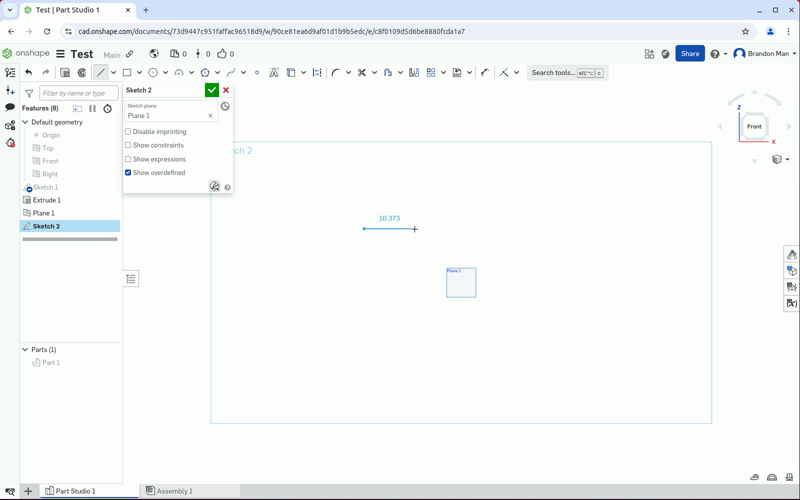
click(414, 228)
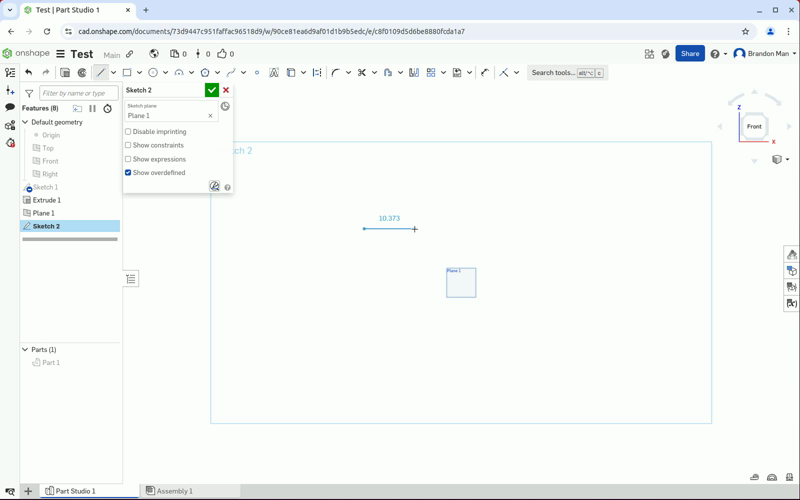
key_up(shift)
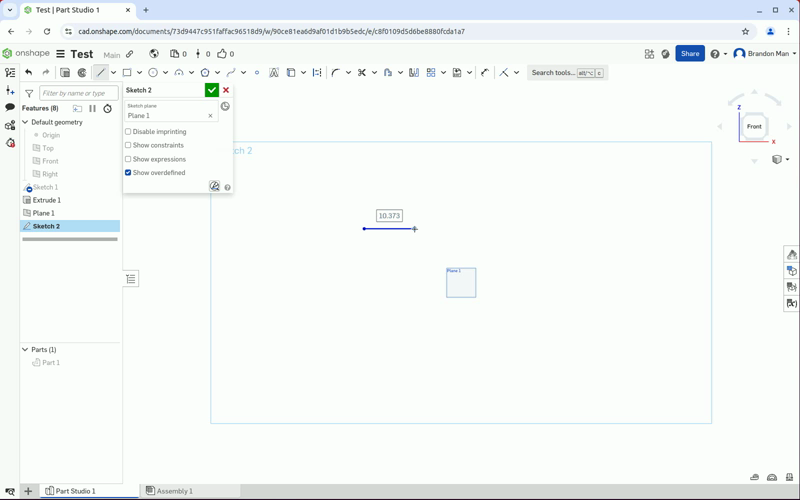
key_down(shift)
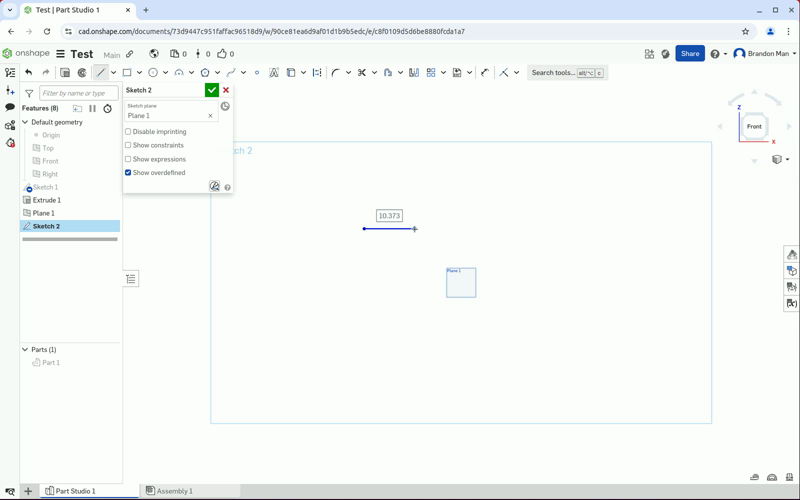
mouse_move(444, 228)
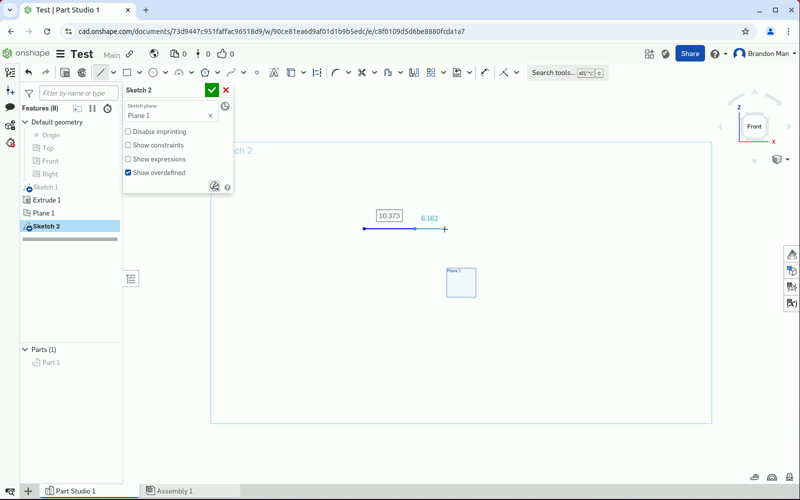
mouse_move(414, 188)
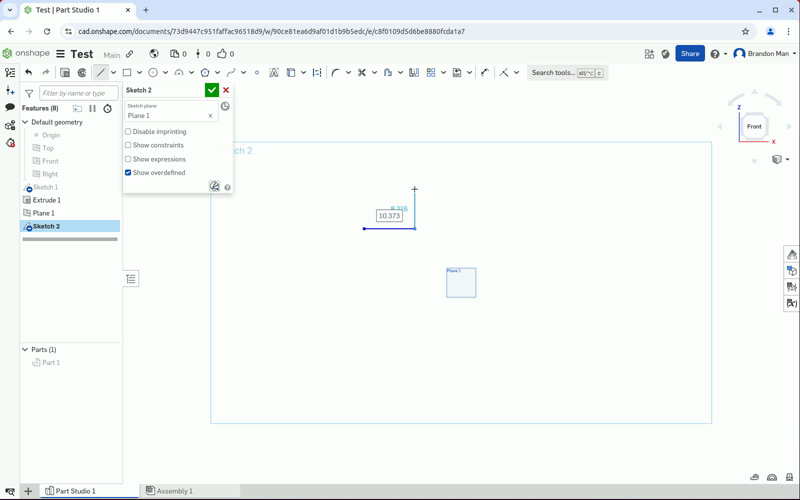
click(414, 188)
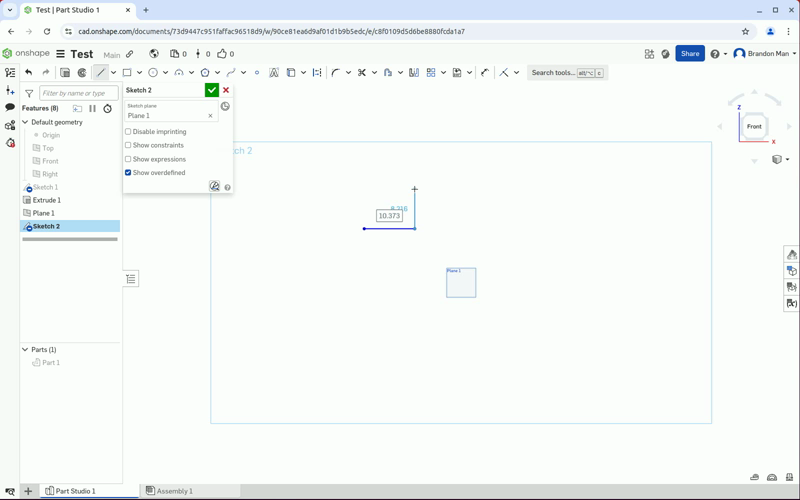
key_up(shift)
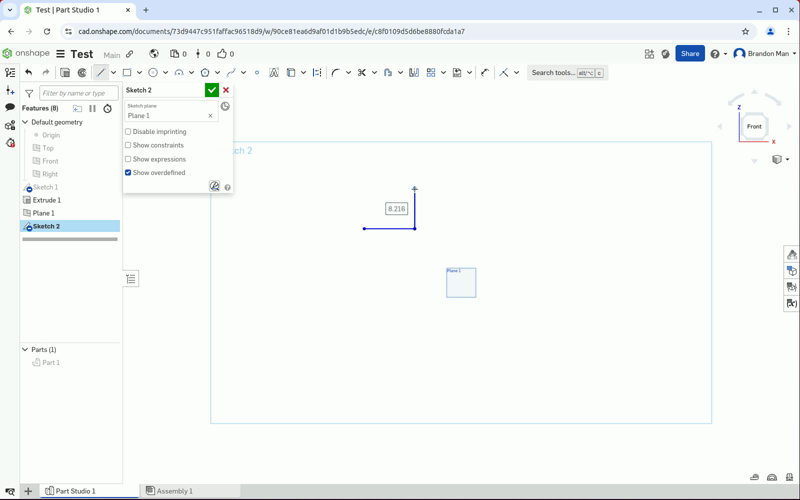
key_down(shift)
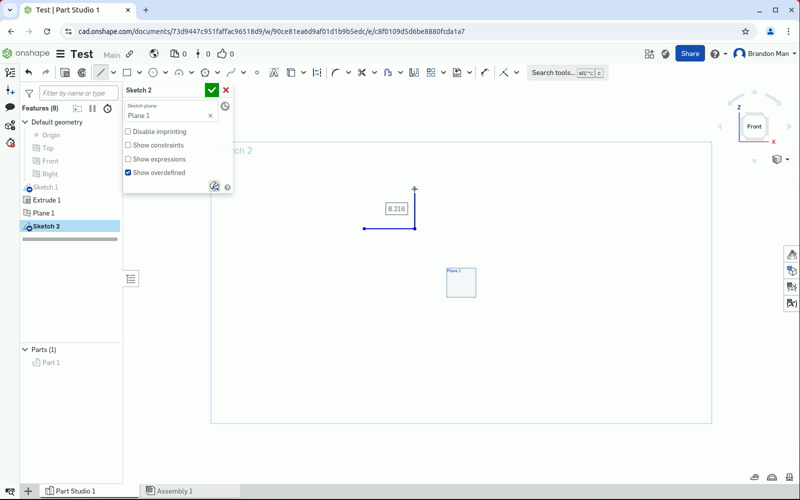
mouse_move(444, 188)
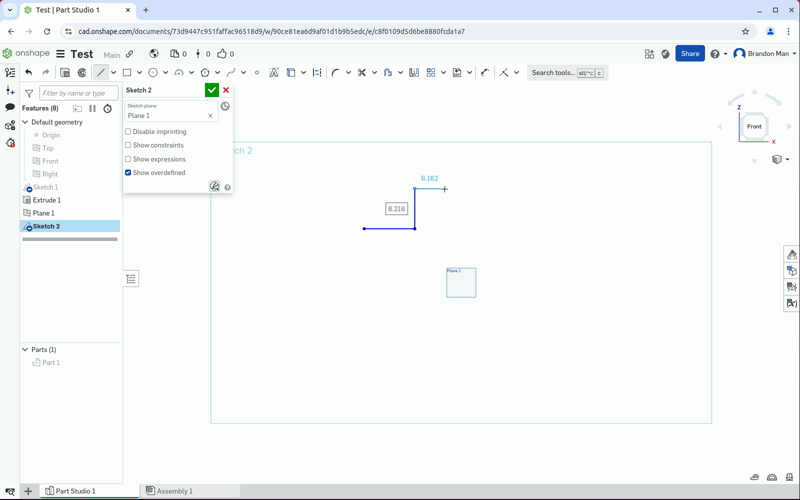
mouse_move(364, 188)
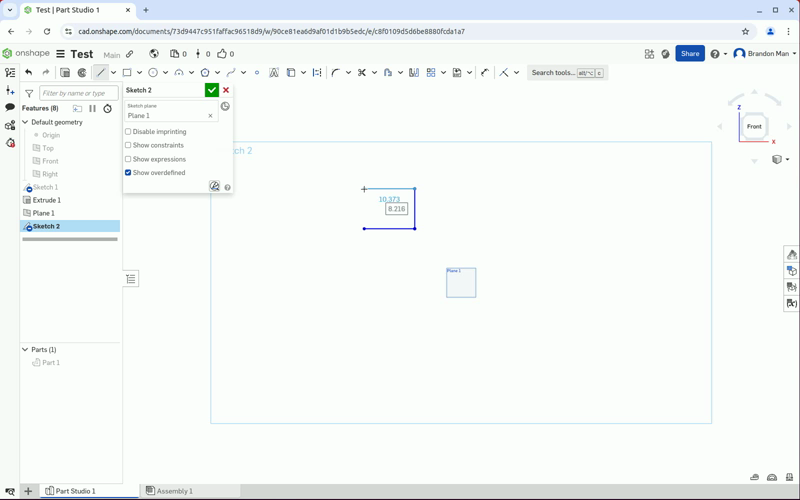
click(364, 188)
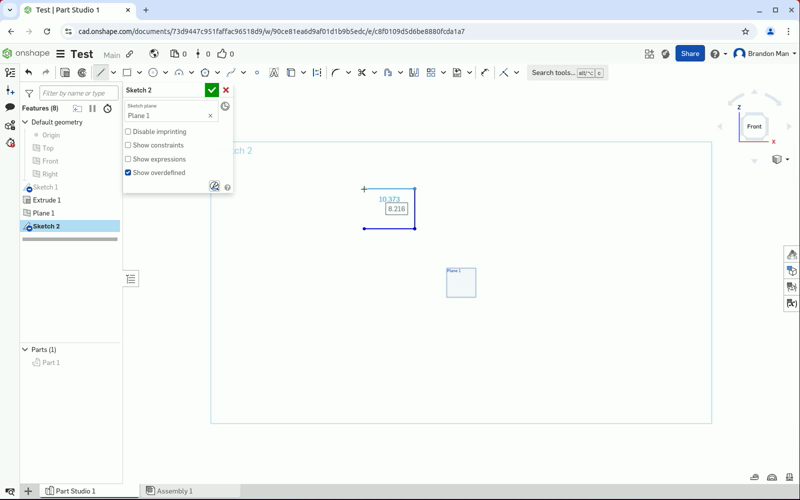
key_up(shift)
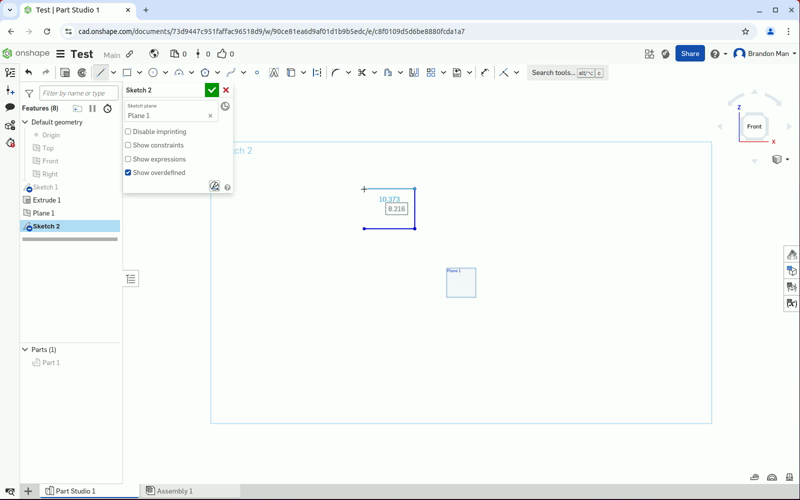
mouse_move(394, 188)
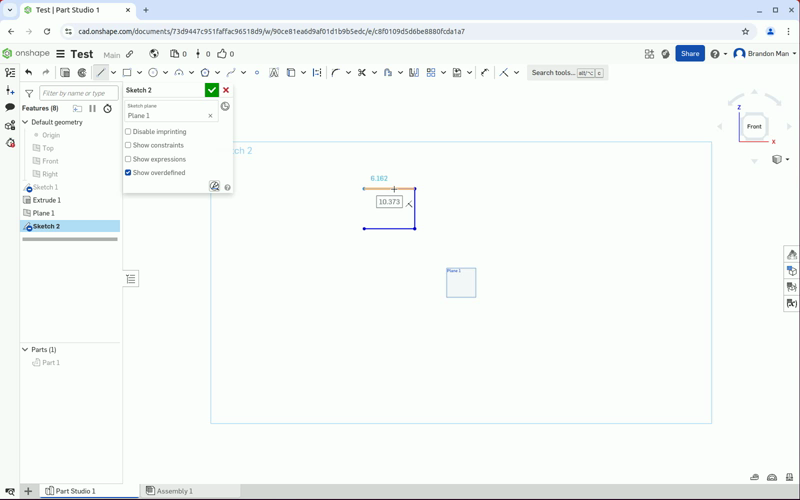
key_down(shift)
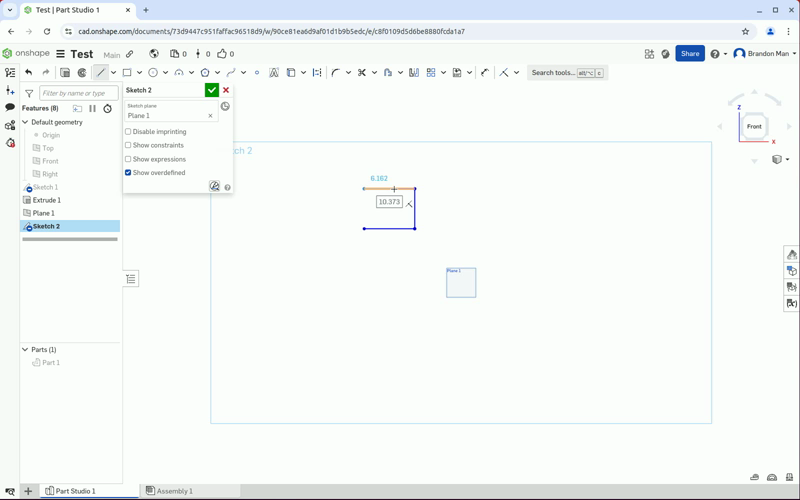
mouse_move(364, 228)
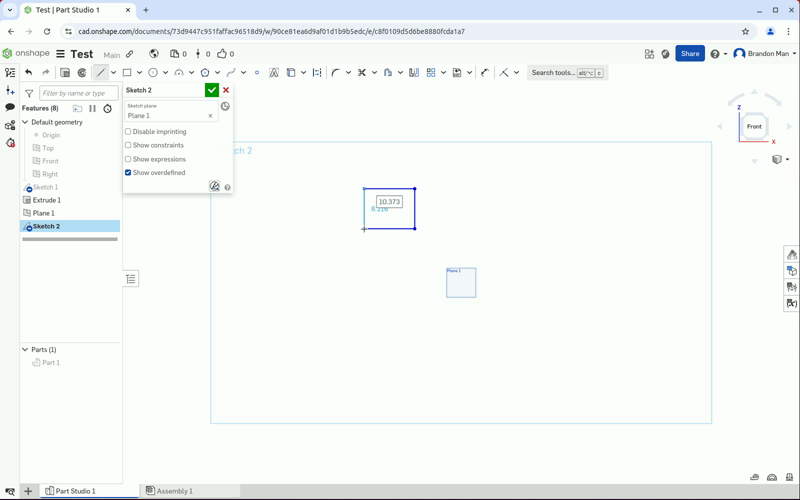
key_up(shift)
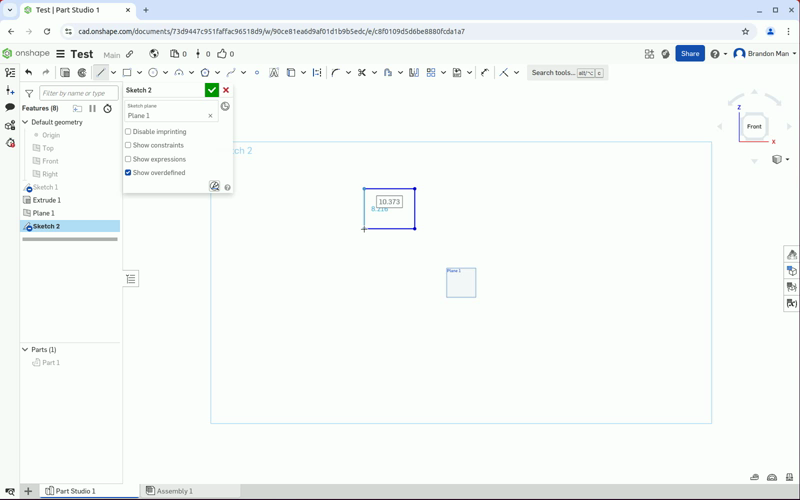
click(364, 228)
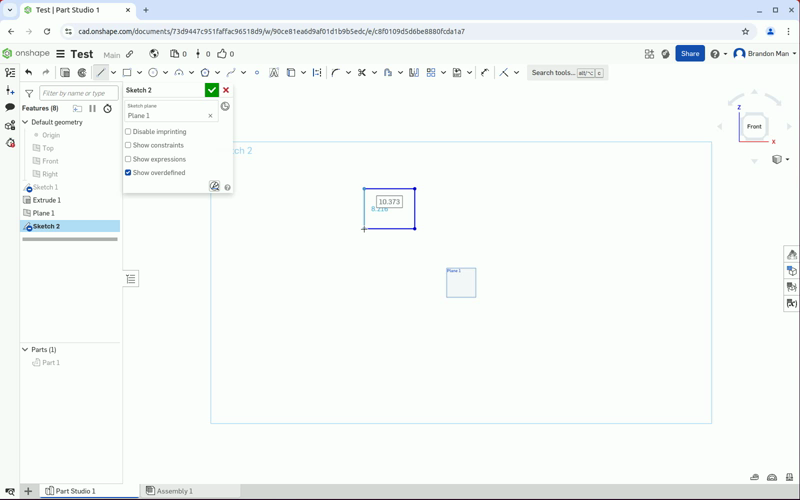
key(esc)
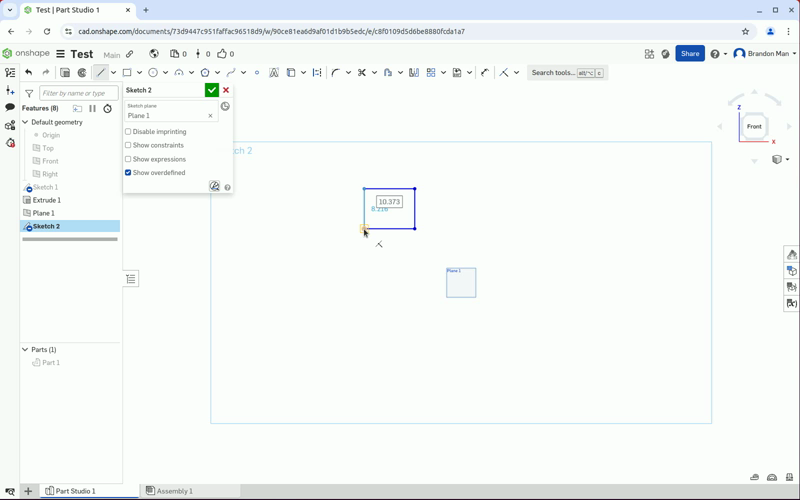
mouse_move(409, 210)
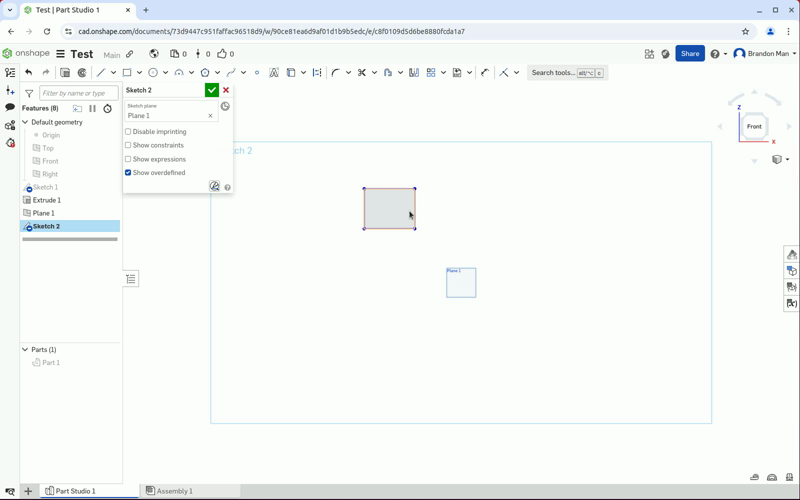
click(409, 210)
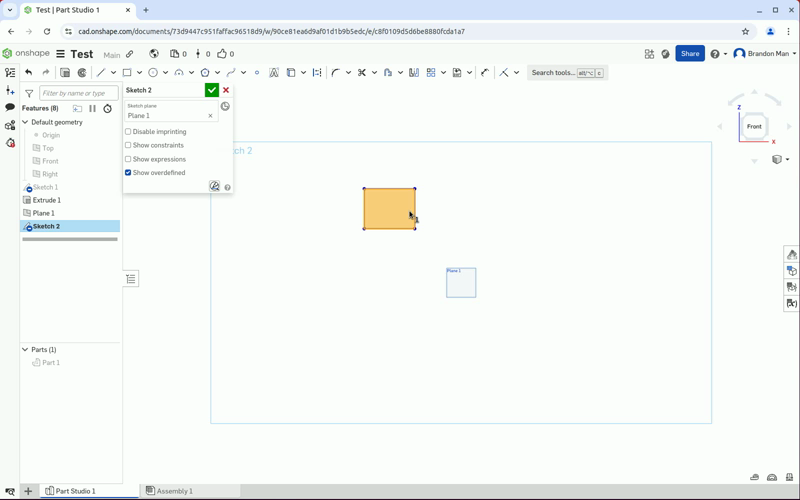
mouse_move(73, 352)
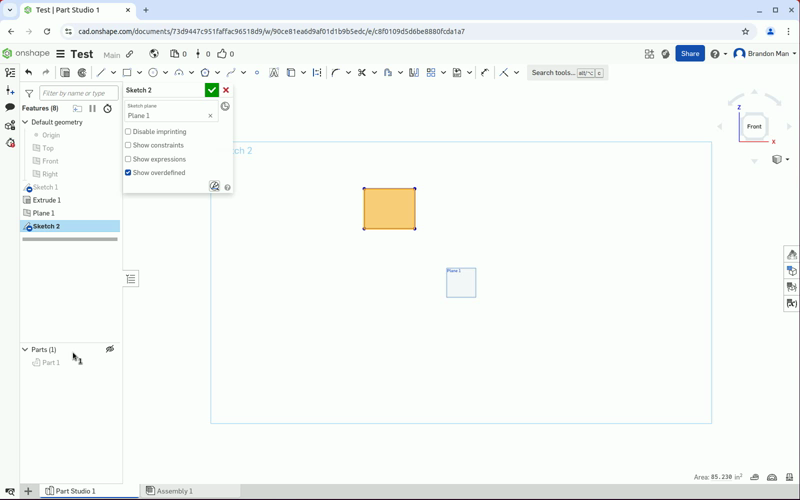
key(shift+y)
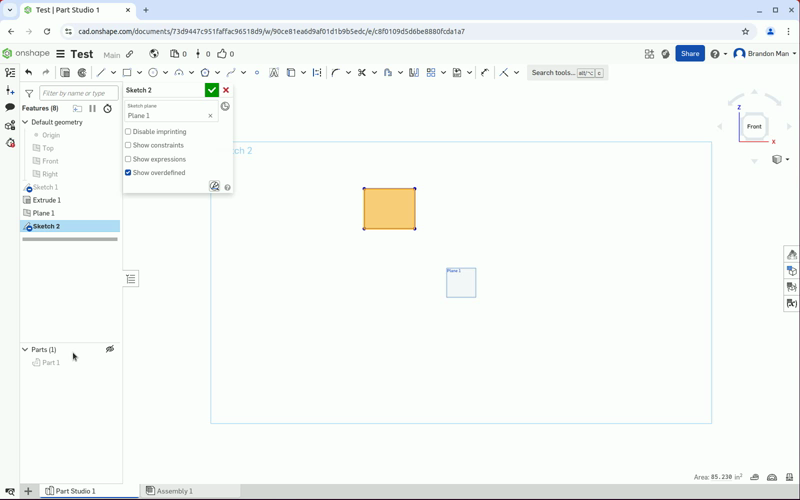
key(shift+e)
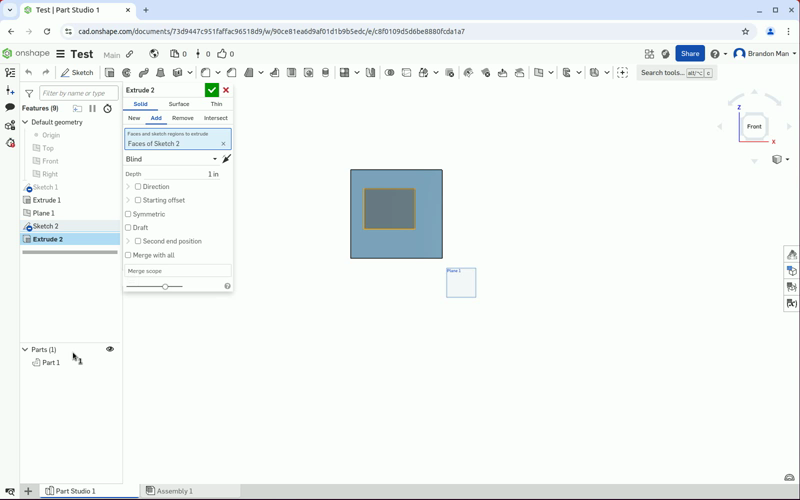
mouse_move(143, 106)
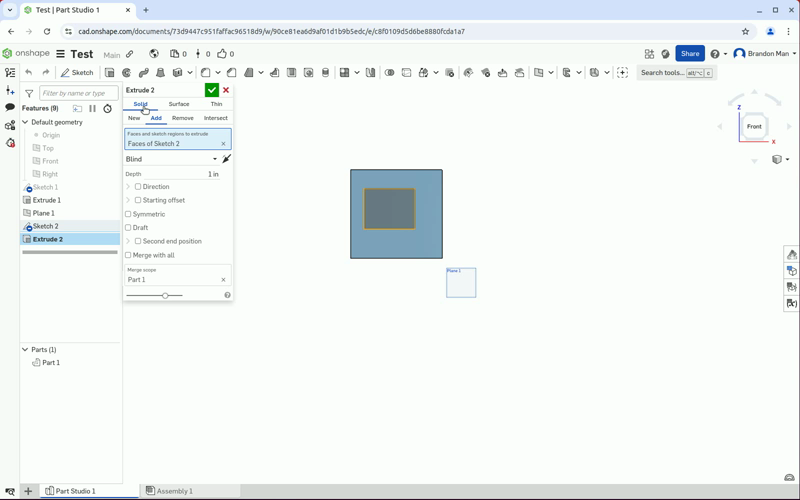
click(143, 106)
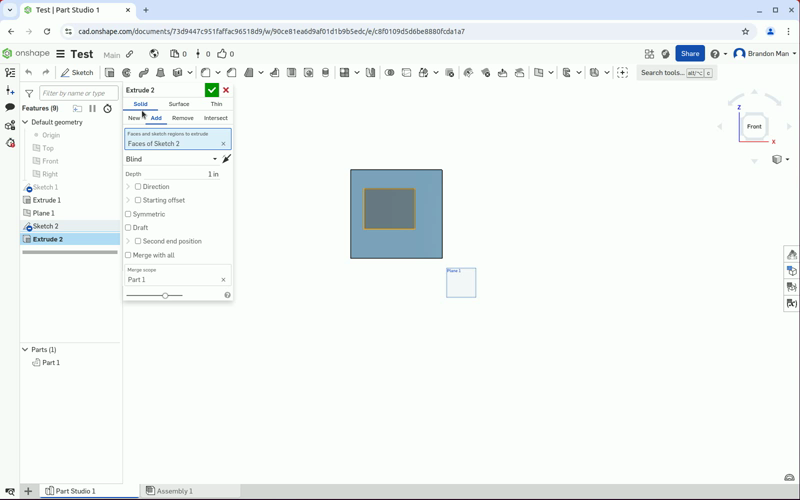
mouse_move(137, 120)
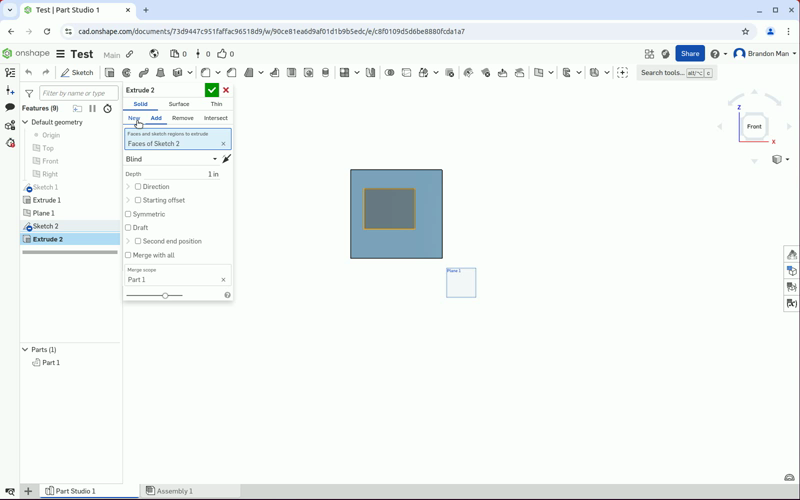
click(137, 120)
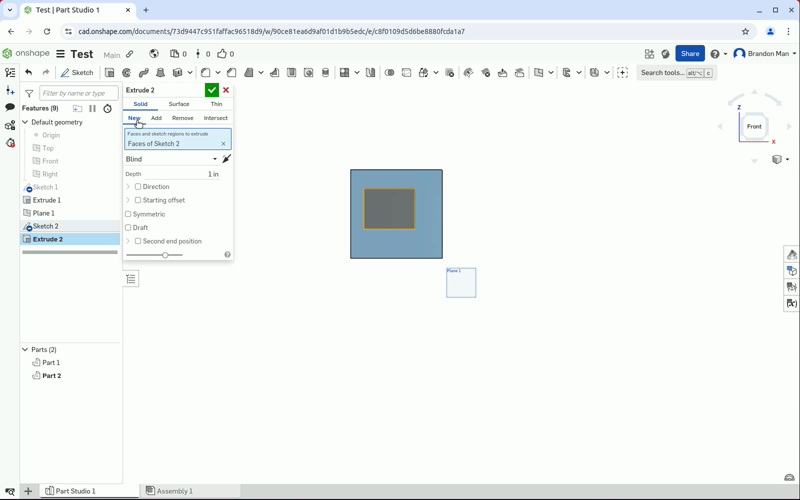
key(tab, 4)
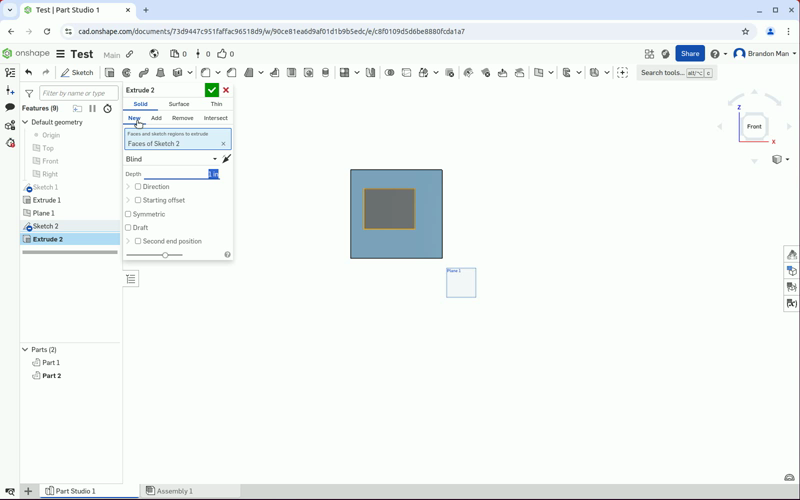
text(-9.628)
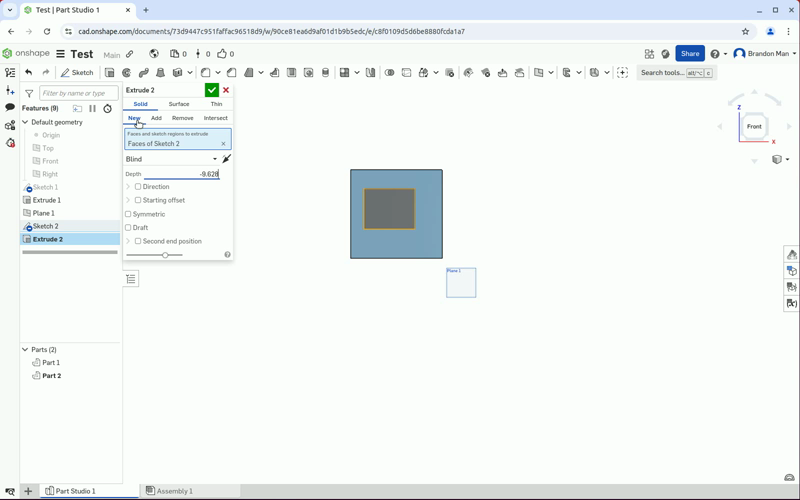
key(enter)
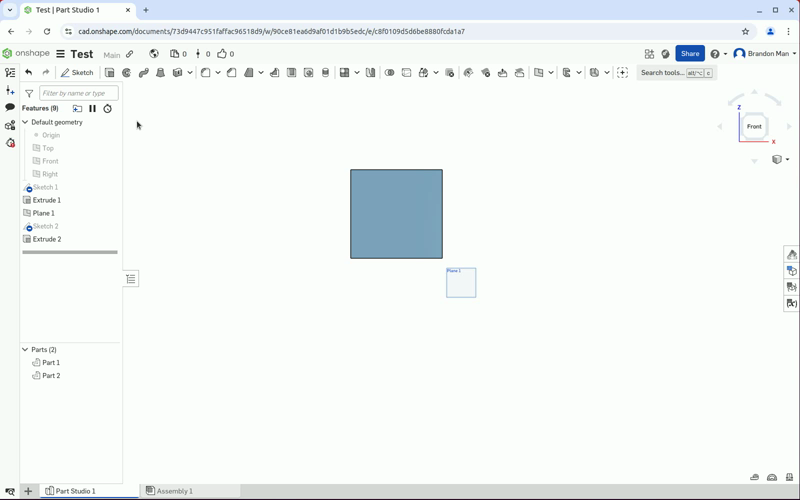
key(shift+h)
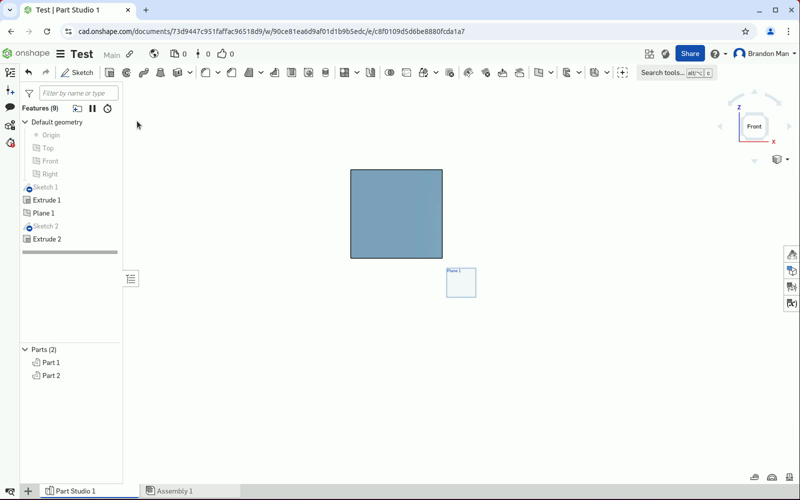
key(shift+h)
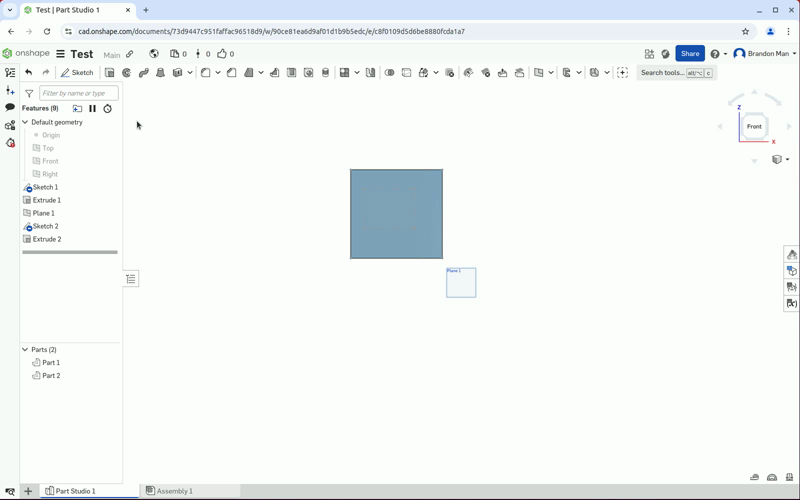
key(shift+7)
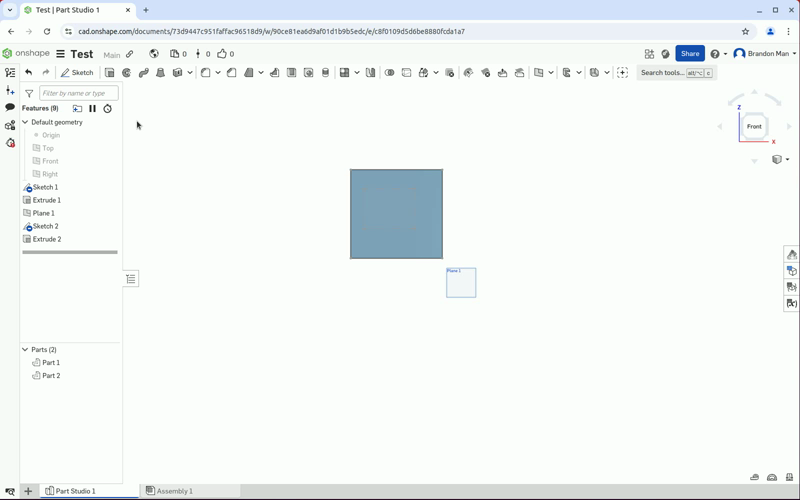
key(left, 2)
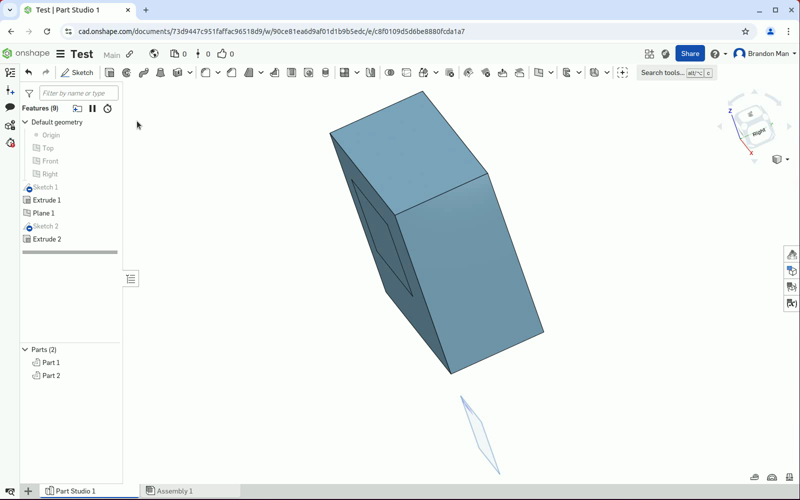
key(down, 2)
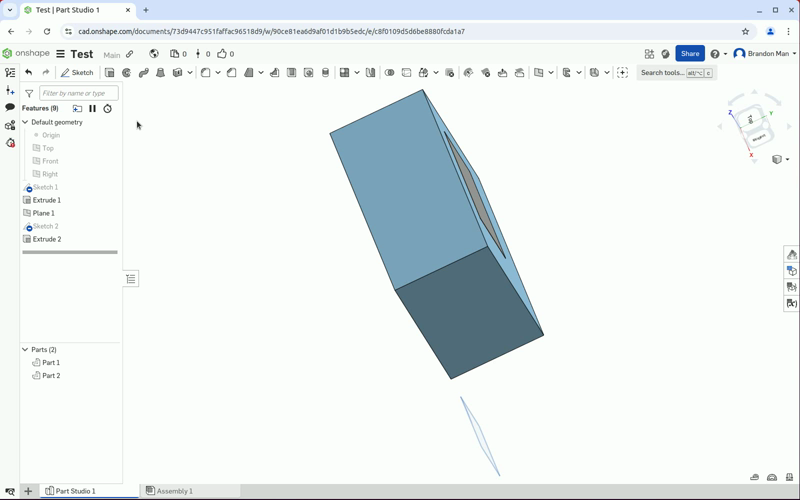
key(up, 2)
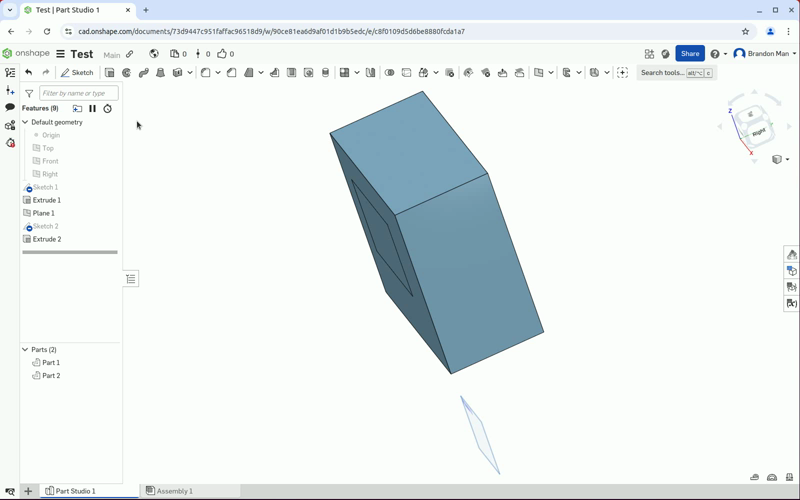
key(right, 2)
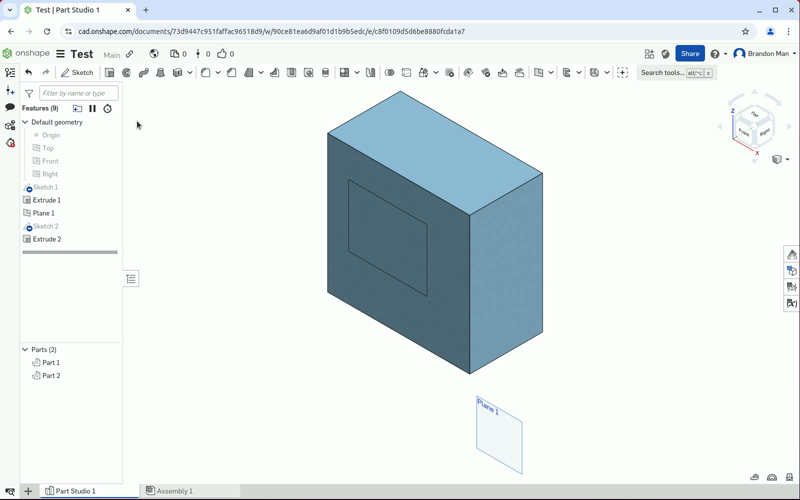
mouse_move(73, 189)
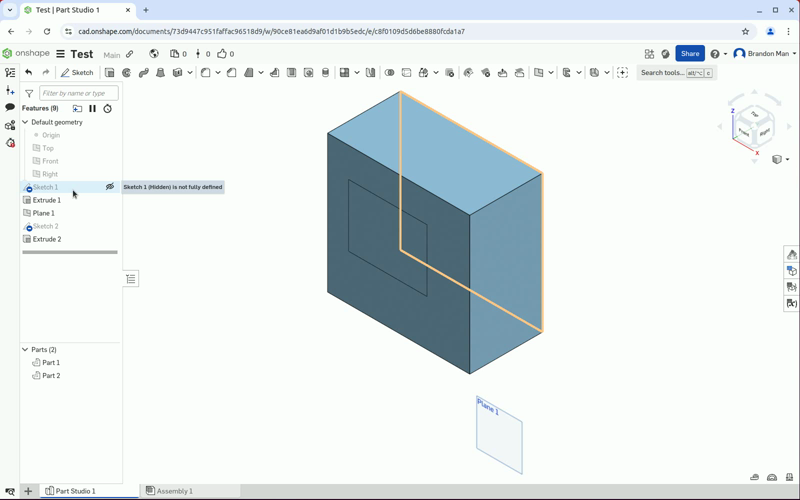
click(73, 189)